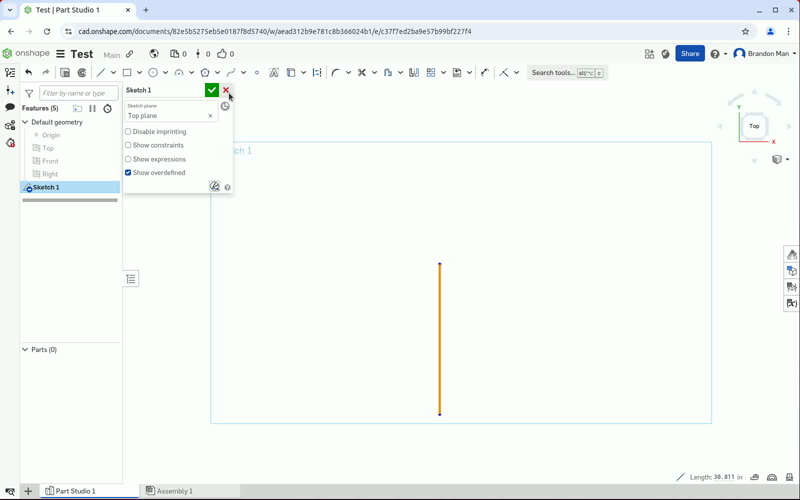
key(shift+h)
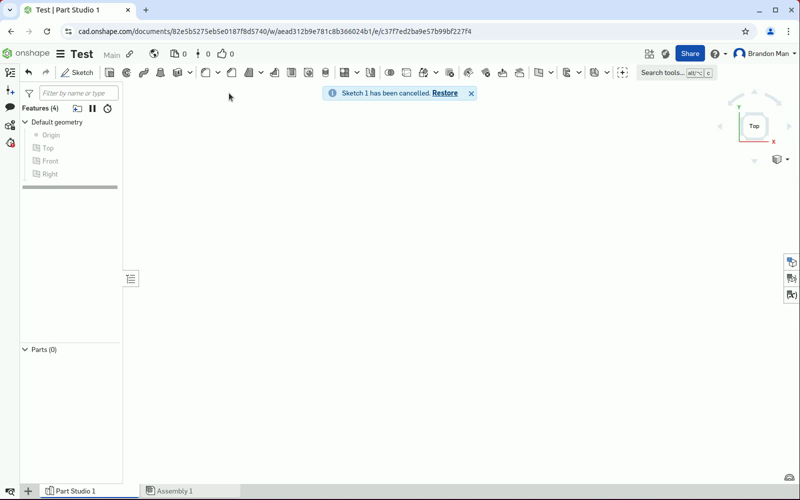
mouse_move(73, 352)
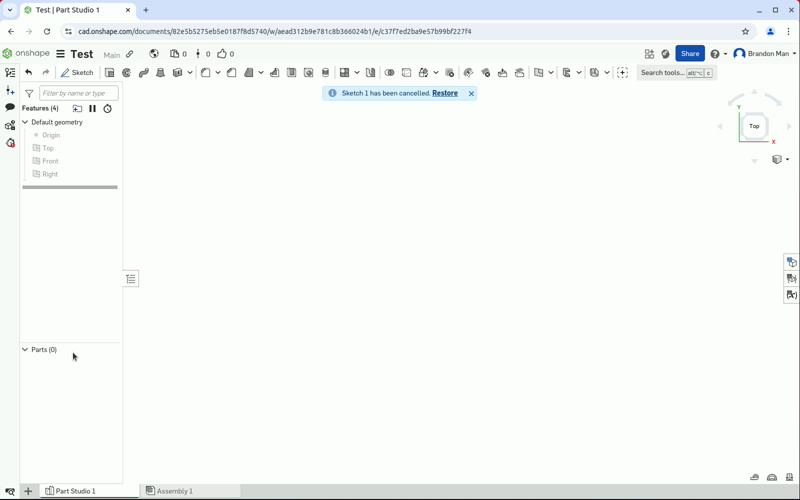
key(y)
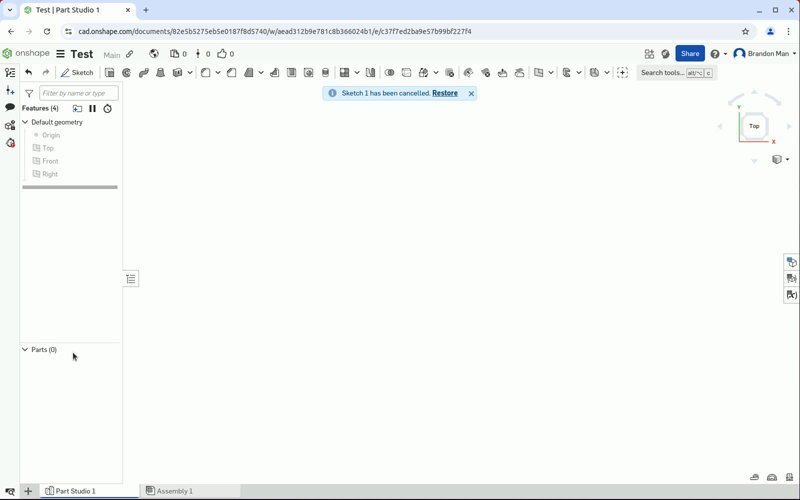
key(shift+p)
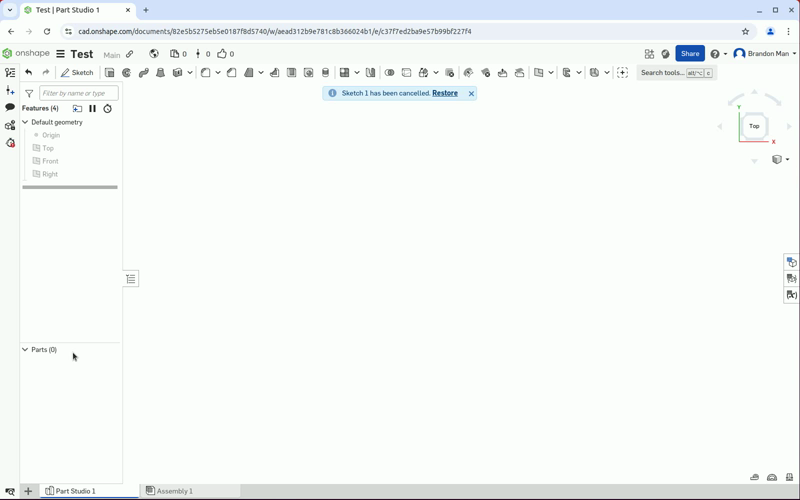
key(space)
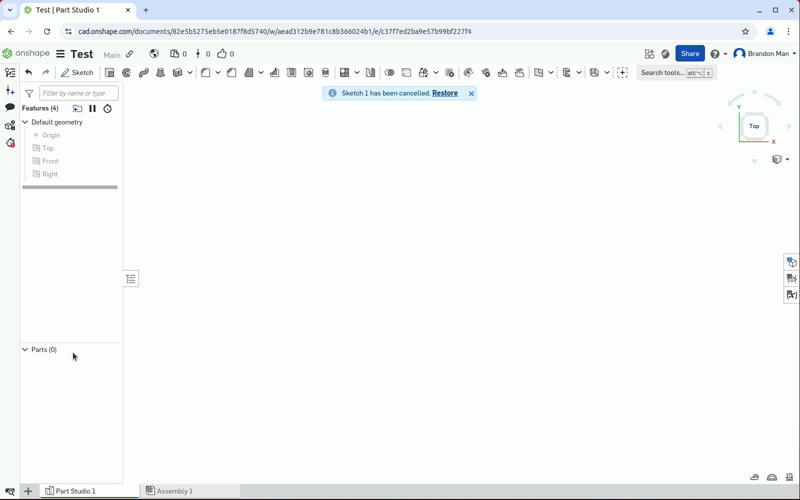
key_down(shift)
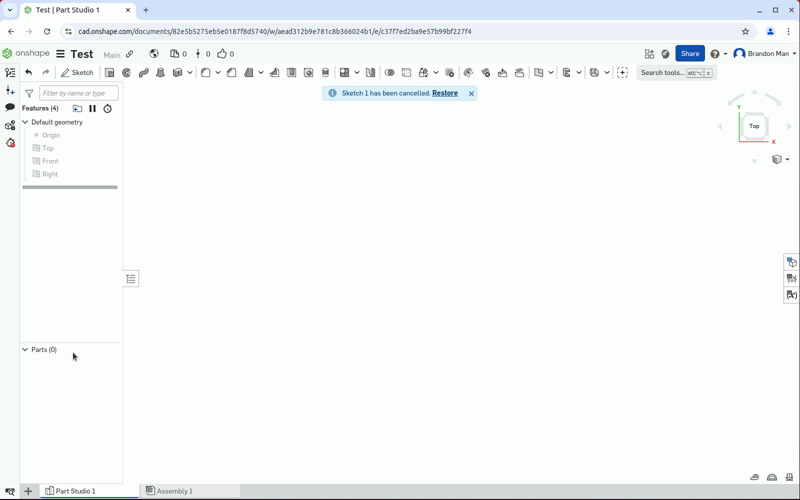
key(up)
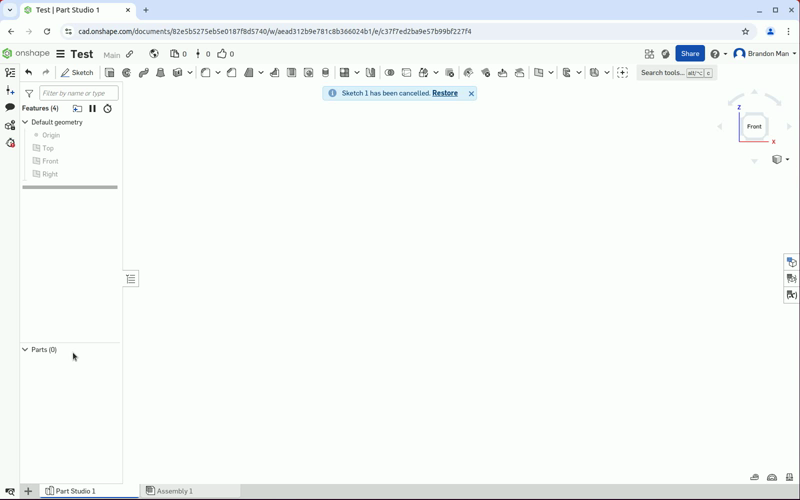
key_up(shift)
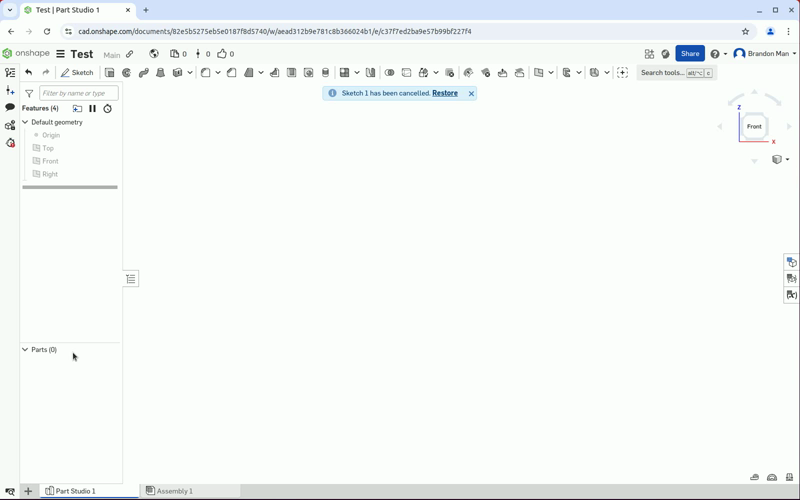
key(space)
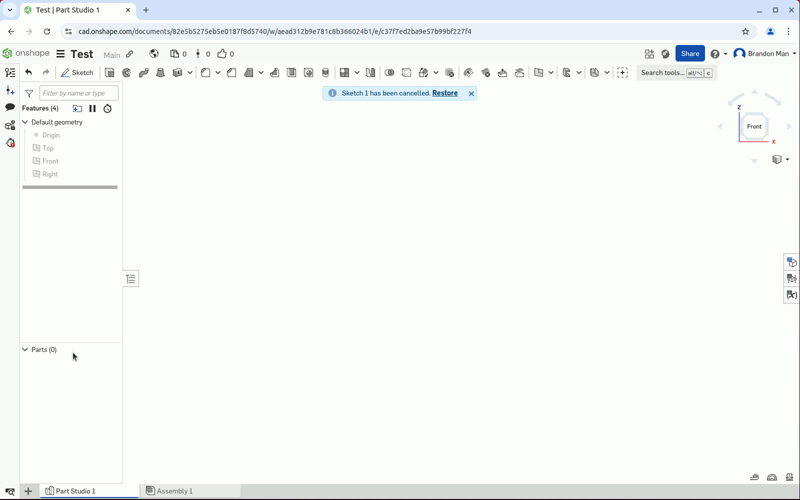
key_down(shift)
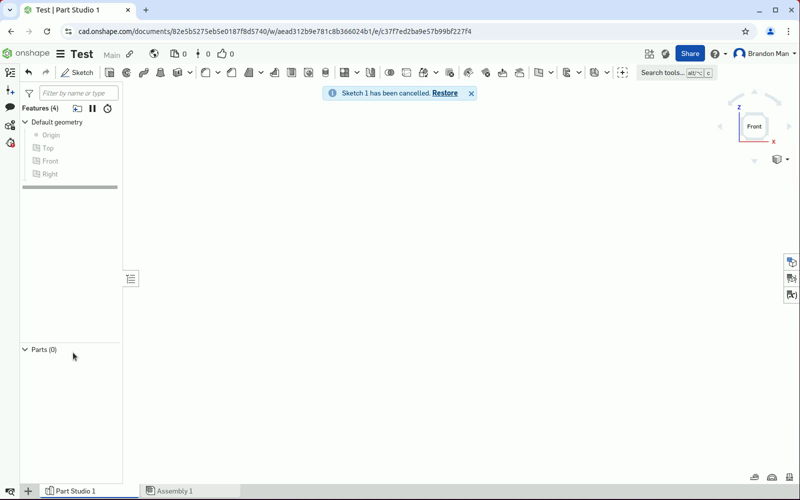
key(left)
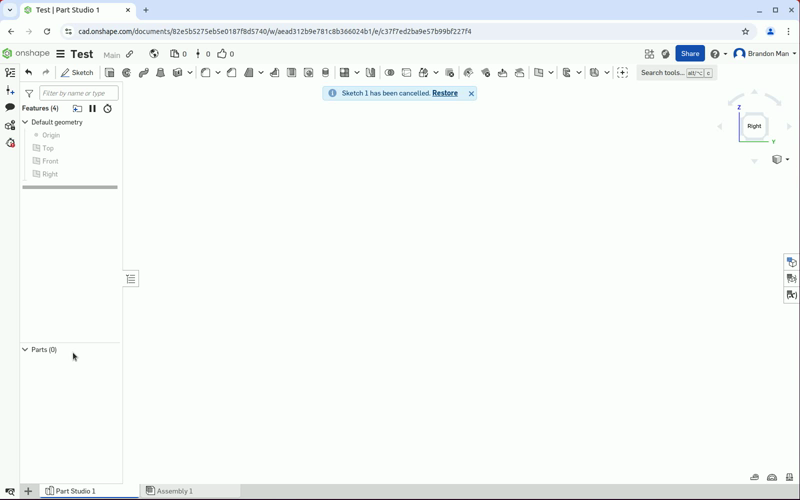
key_up(shift)
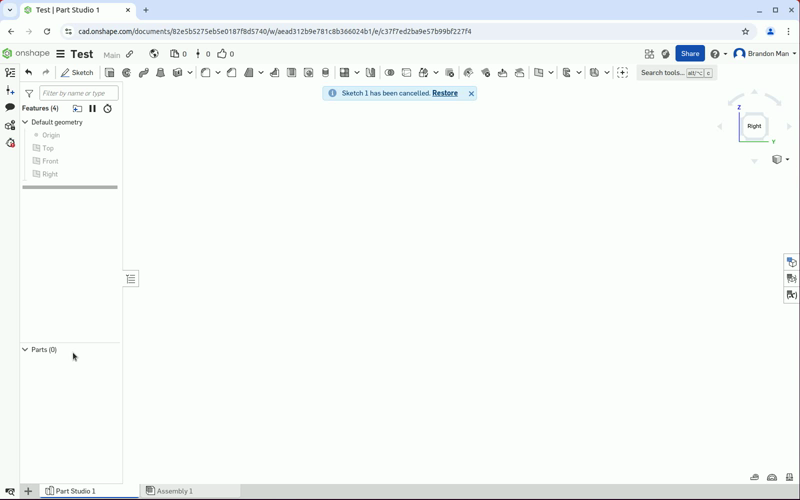
mouse_move(73, 352)
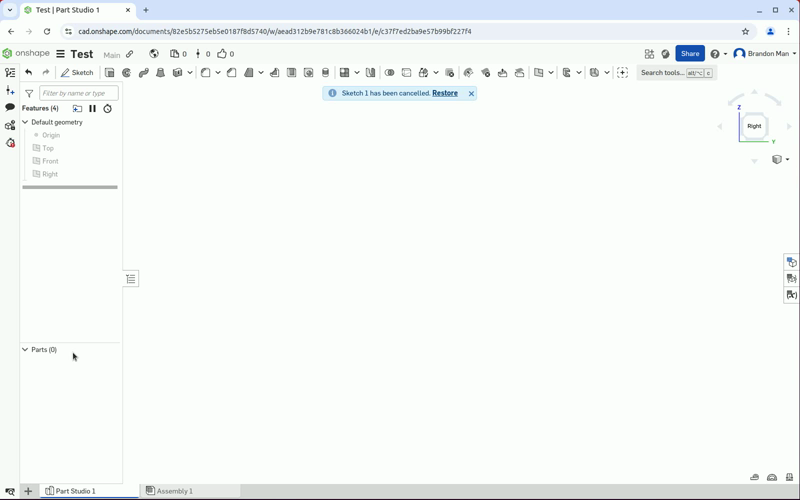
key(shift+y)
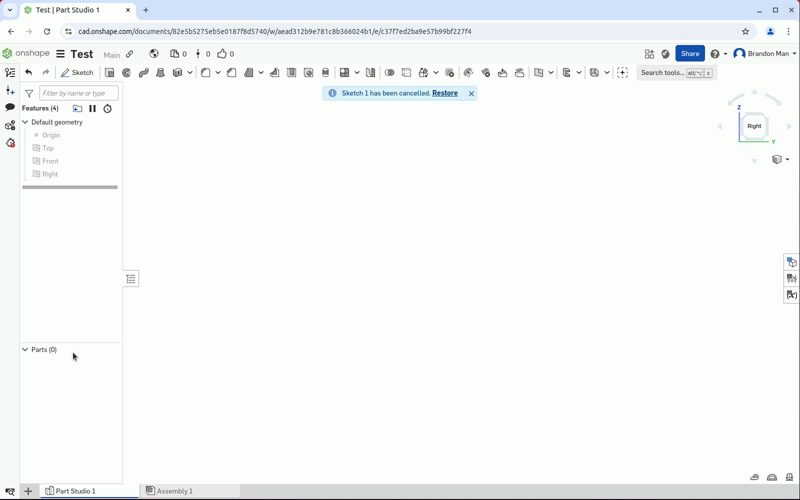
key(shift+s)
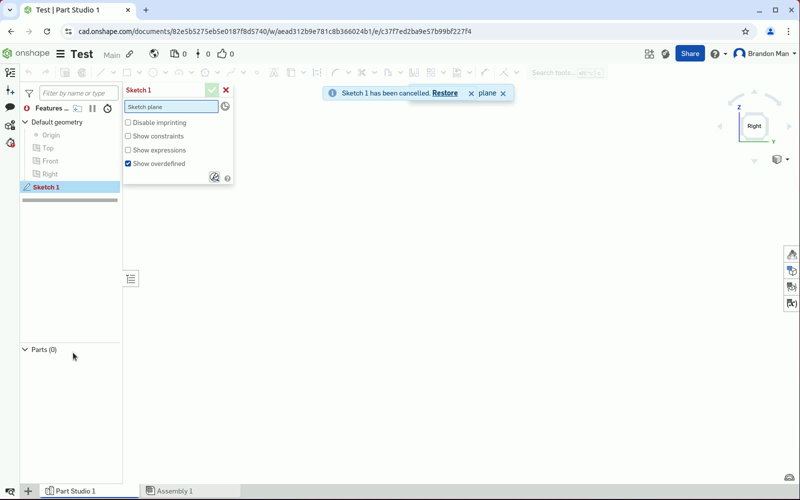
mouse_move(73, 176)
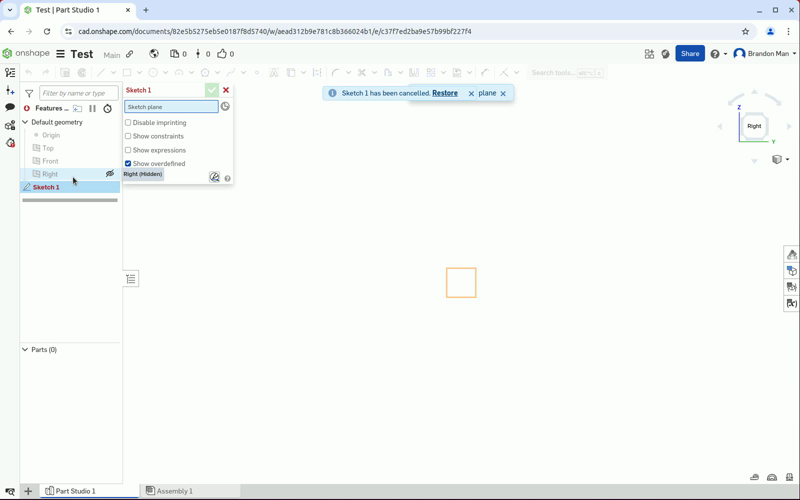
click(73, 176)
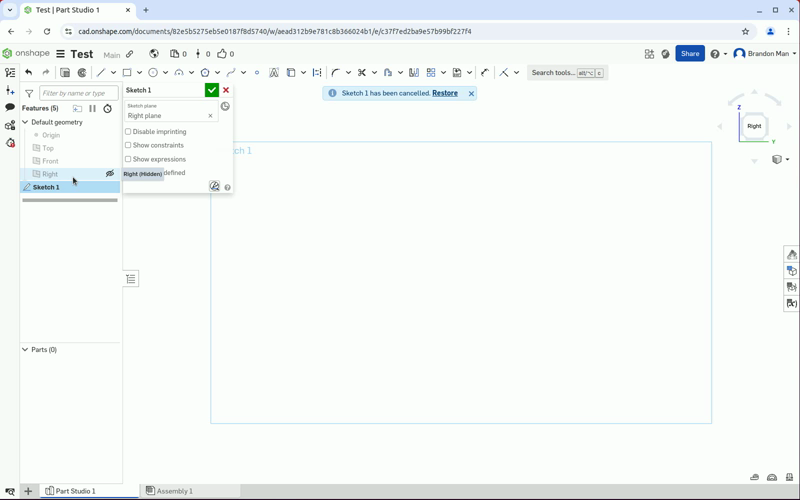
mouse_move(73, 352)
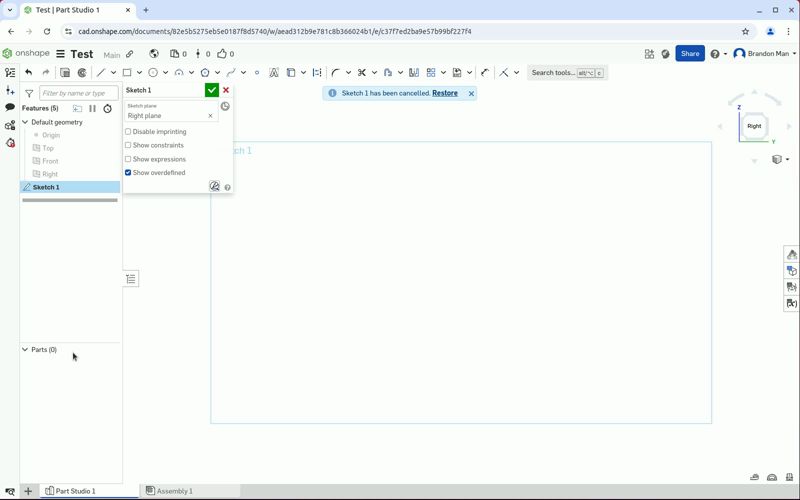
key(y)
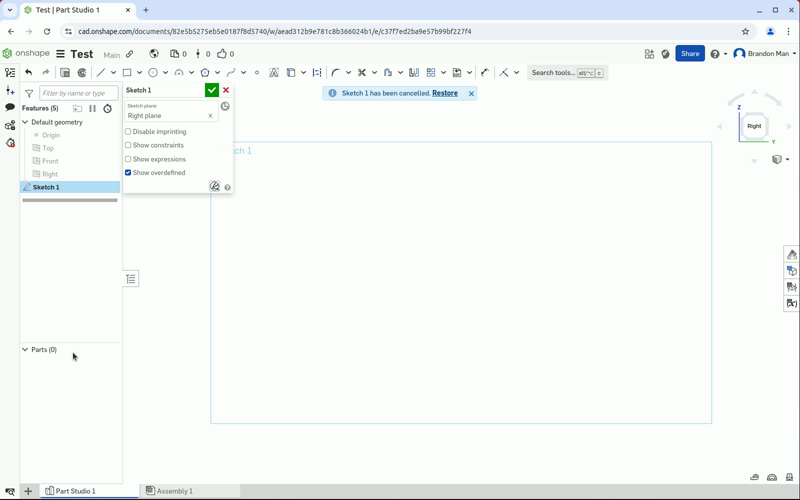
key(l)
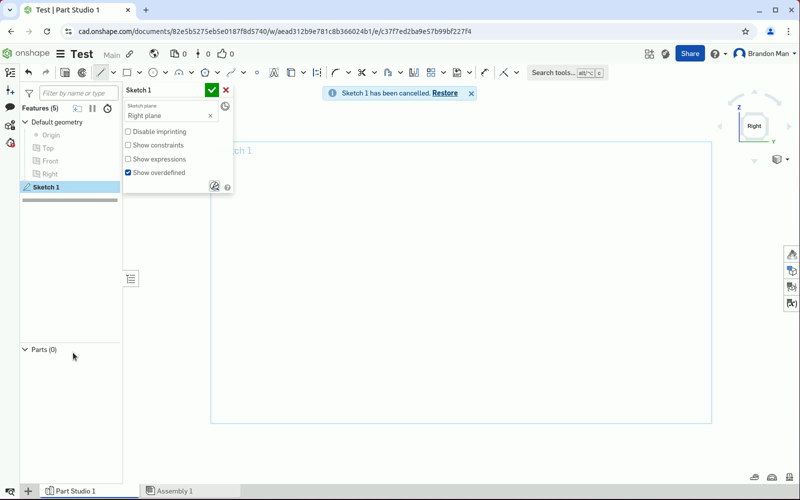
key_down(shift)
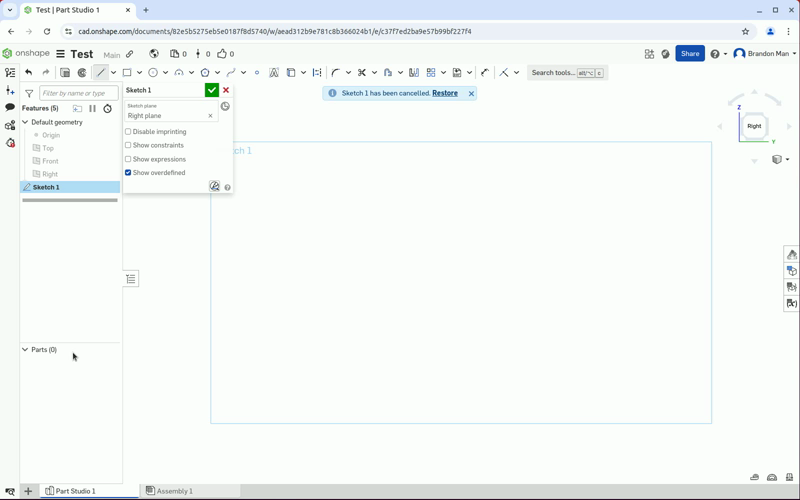
mouse_move(401, 395)
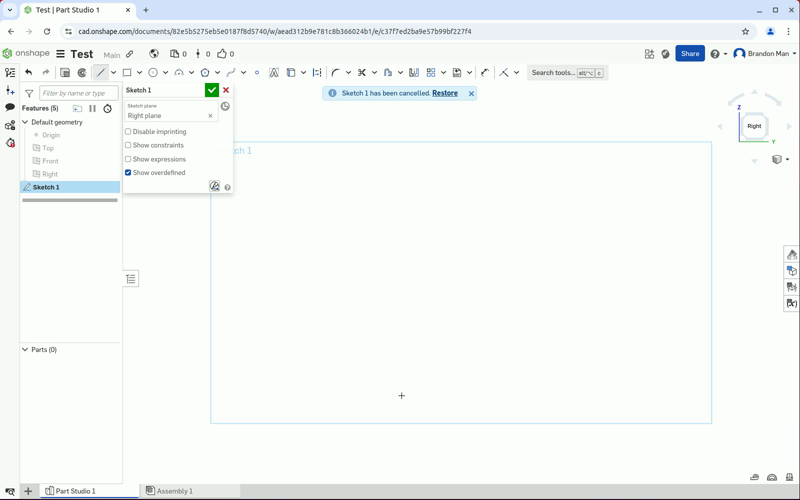
click(401, 395)
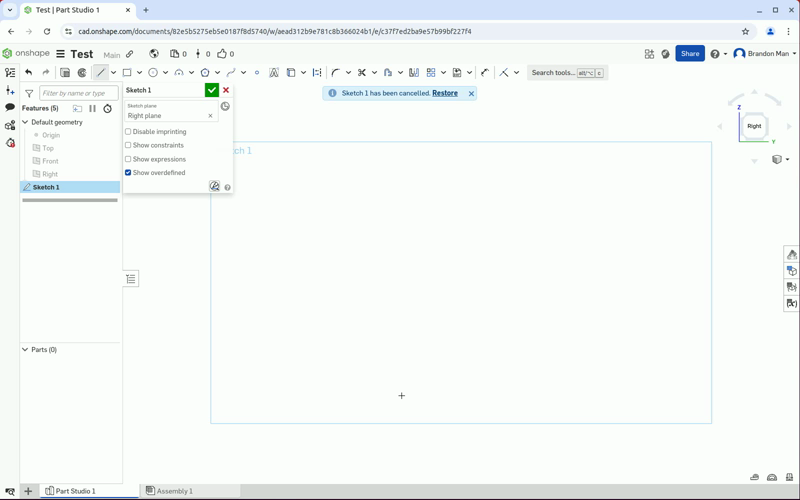
key_up(shift)
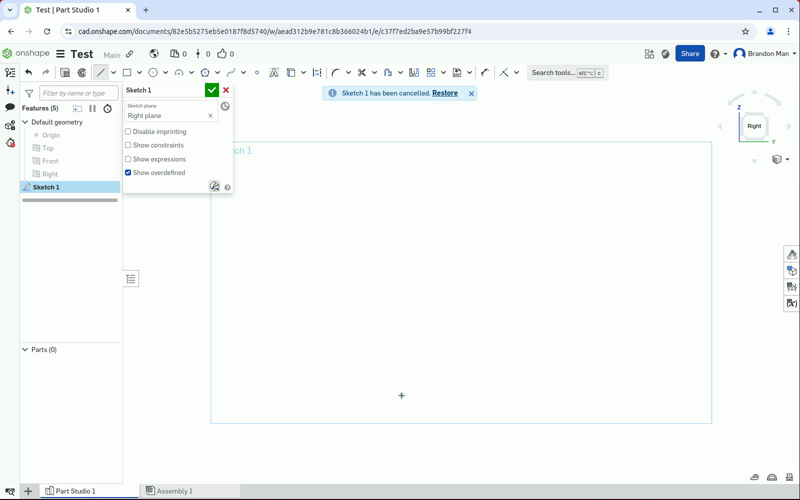
key_down(shift)
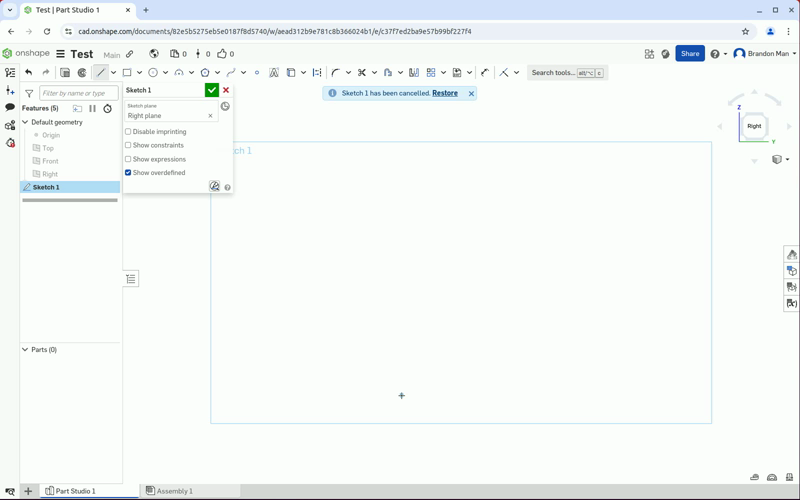
mouse_move(517, 395)
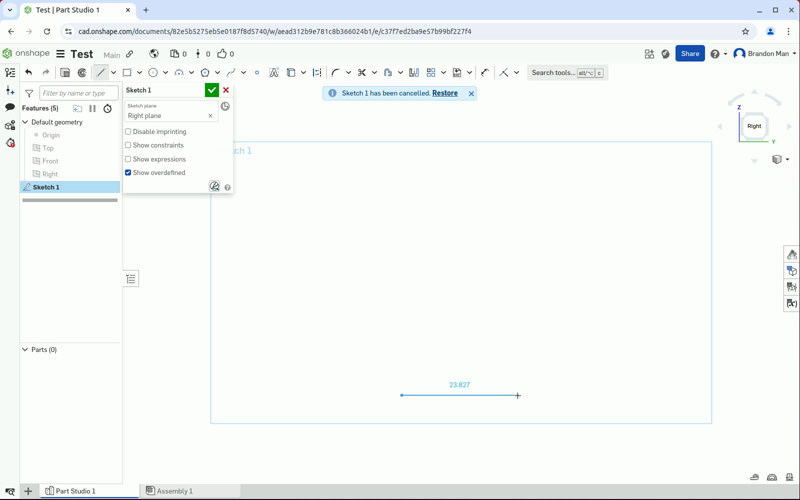
click(517, 395)
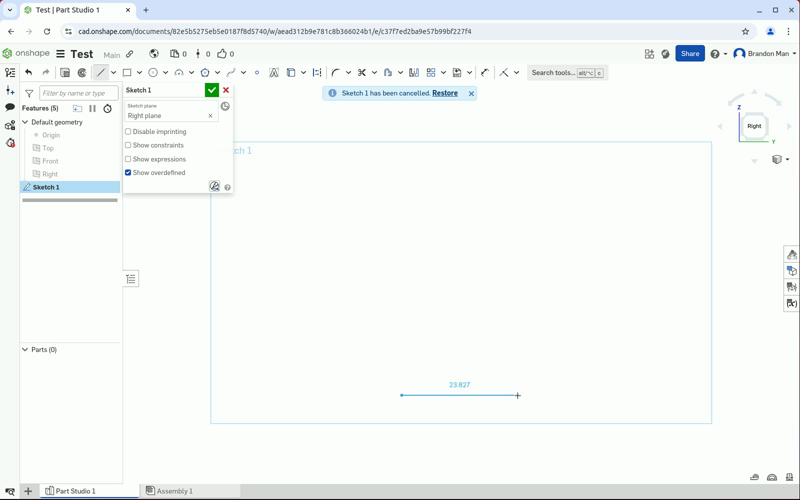
key_up(shift)
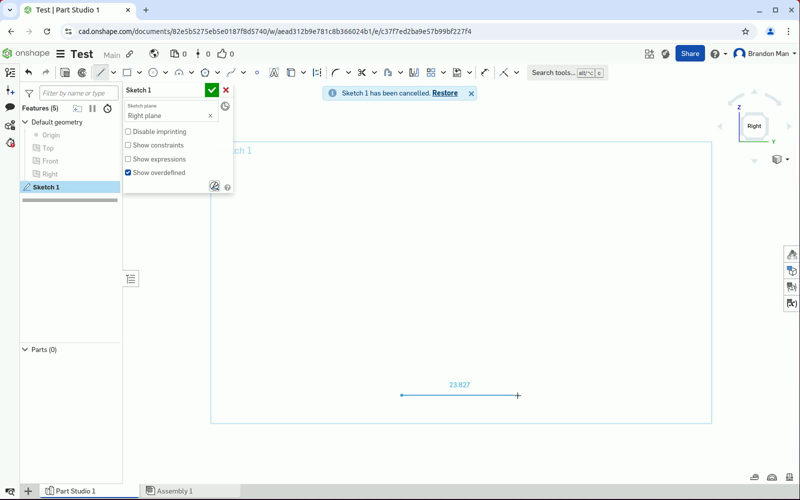
key_down(shift)
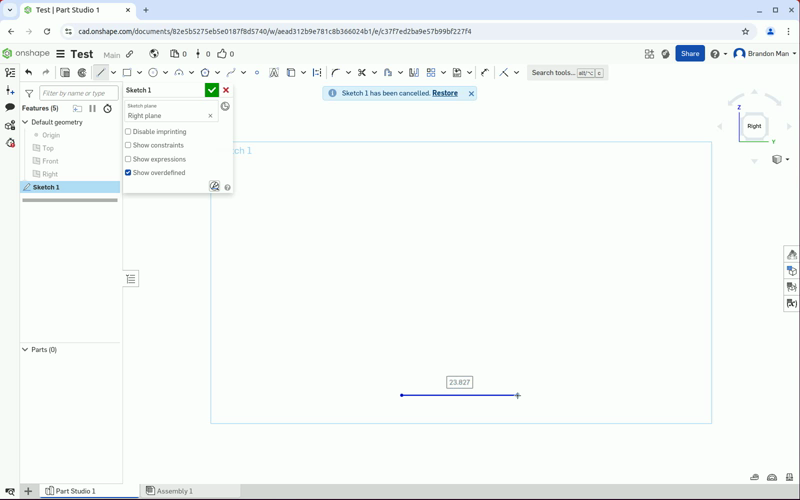
mouse_move(517, 171)
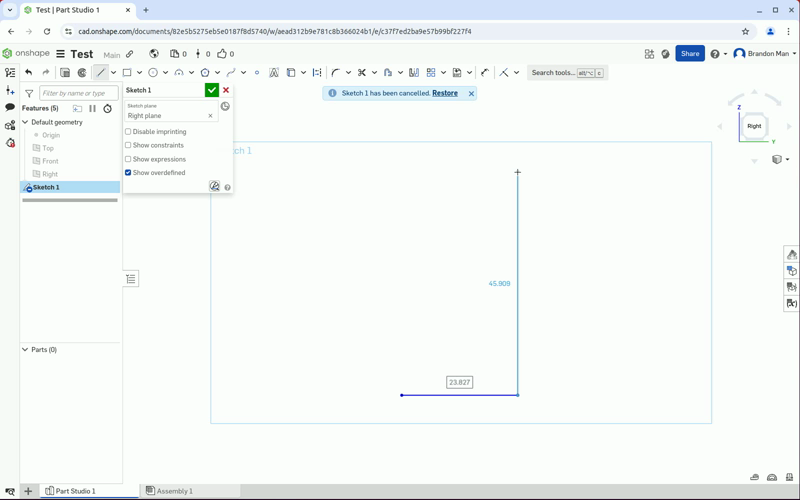
click(517, 171)
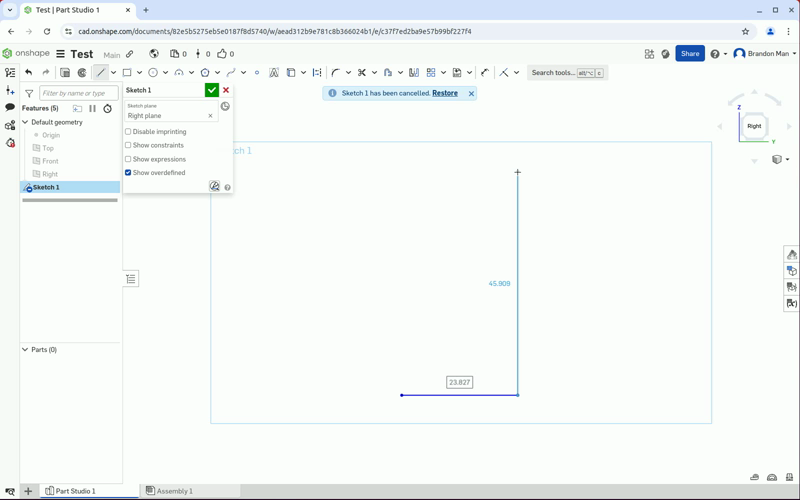
key_up(shift)
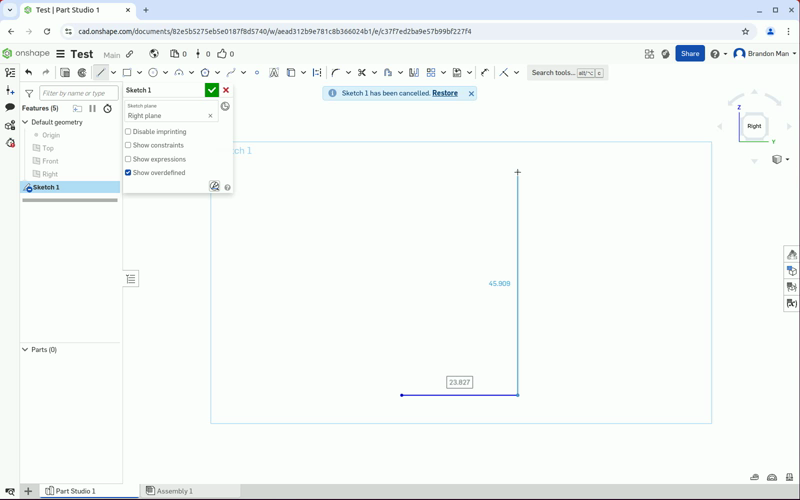
key_down(shift)
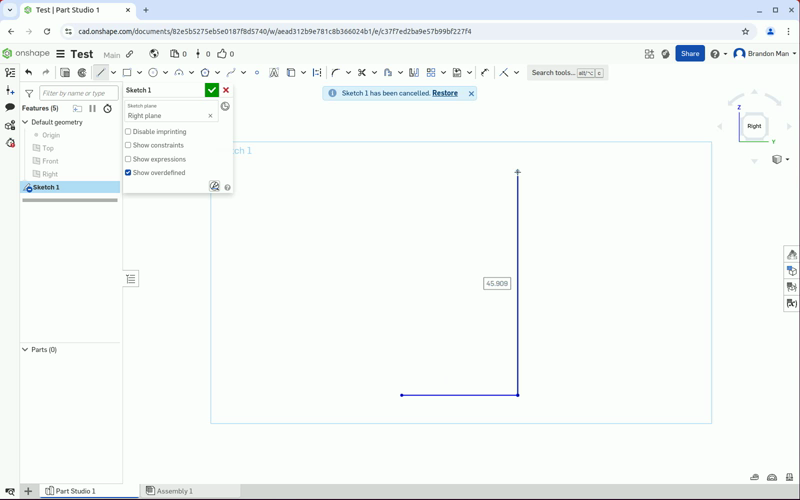
mouse_move(401, 171)
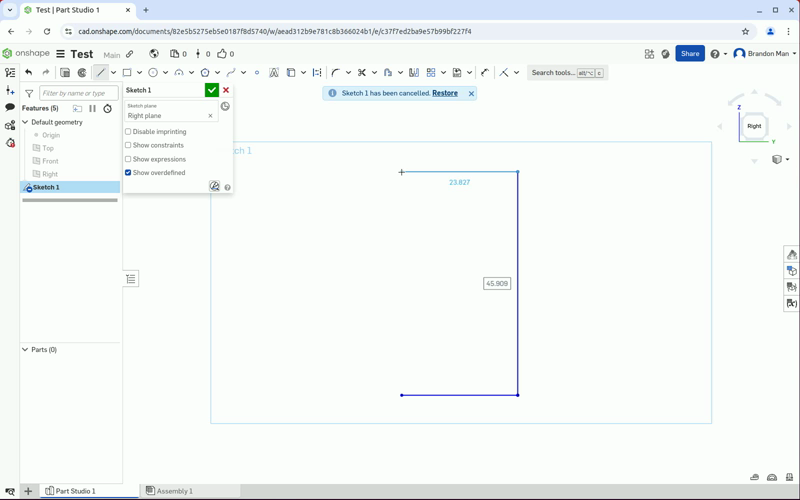
click(401, 171)
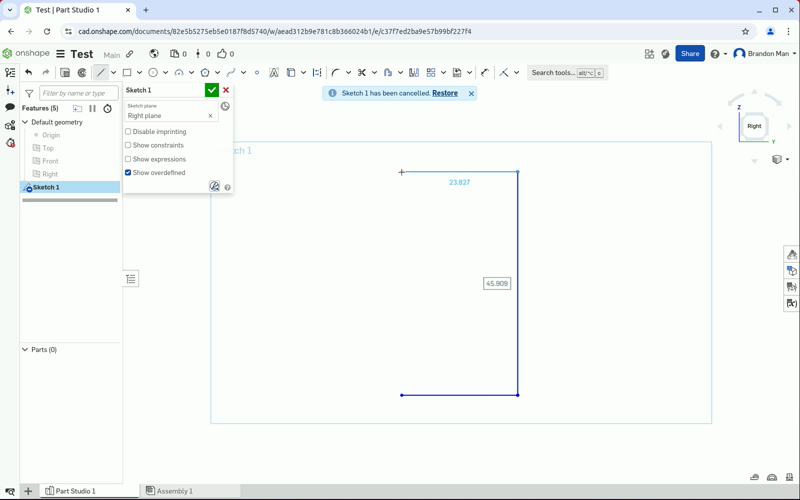
key_up(shift)
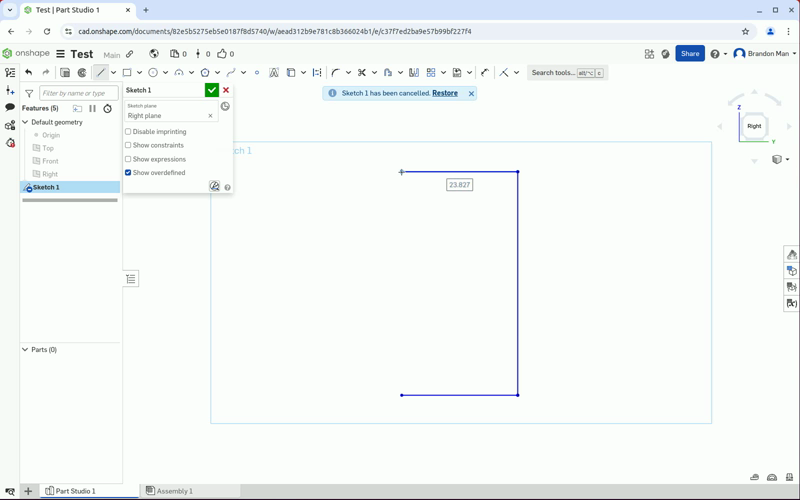
key_down(shift)
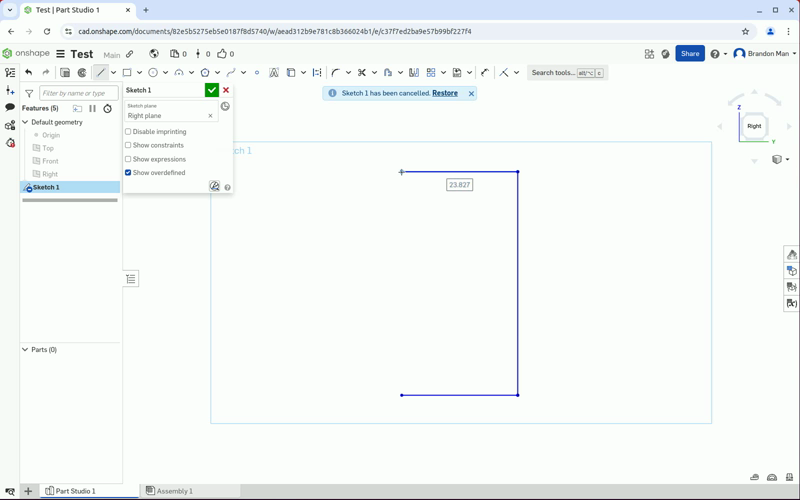
mouse_move(401, 395)
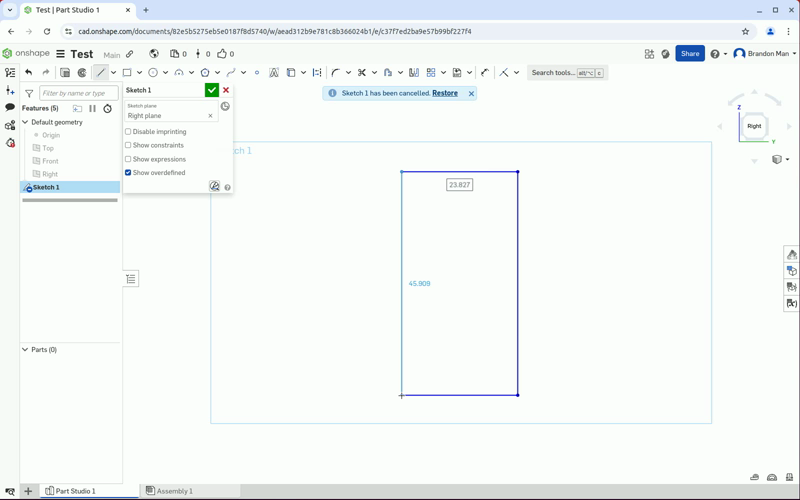
key_up(shift)
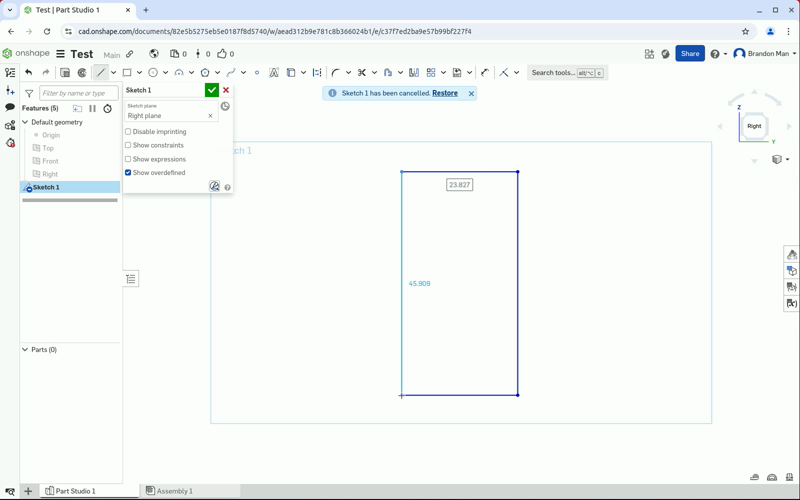
click(401, 395)
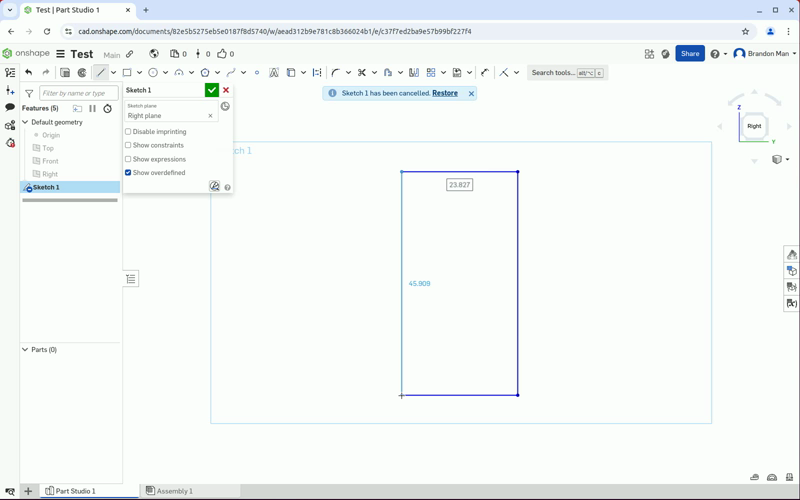
key(esc)
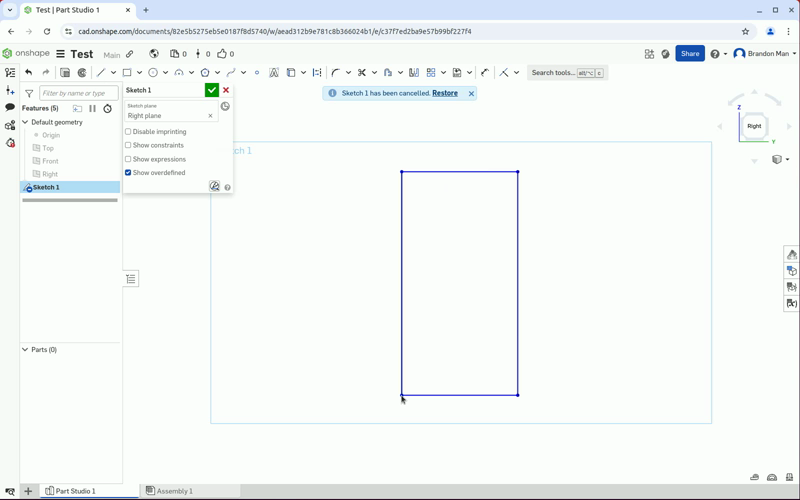
mouse_move(455, 318)
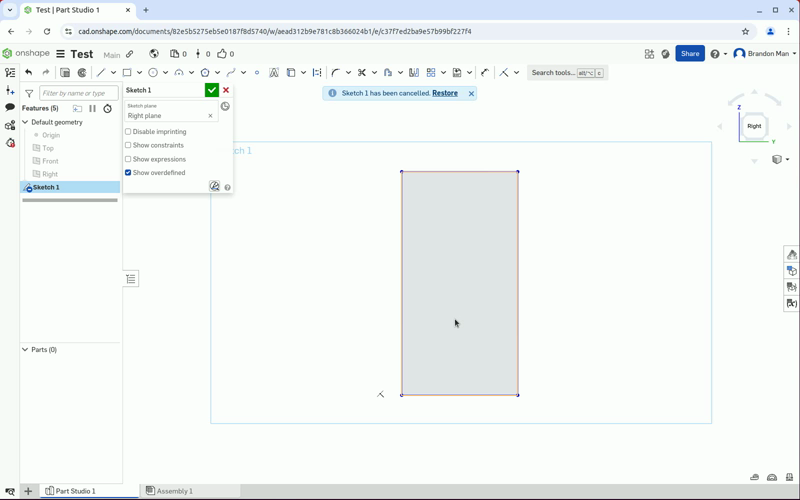
click(455, 318)
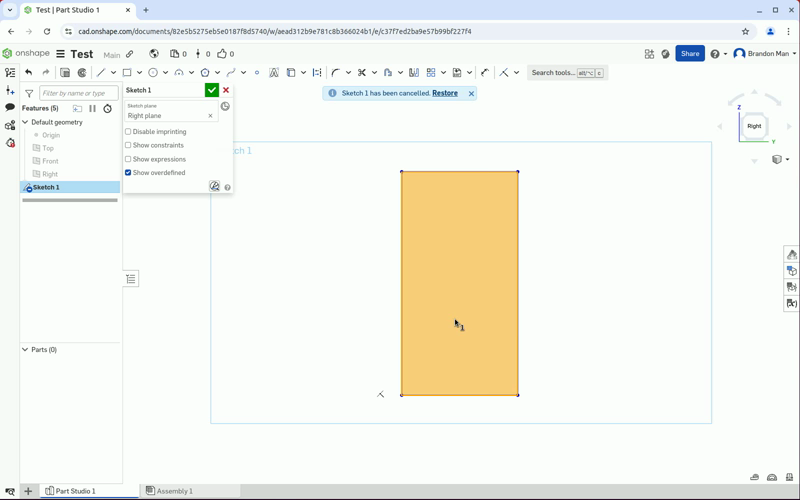
mouse_move(73, 352)
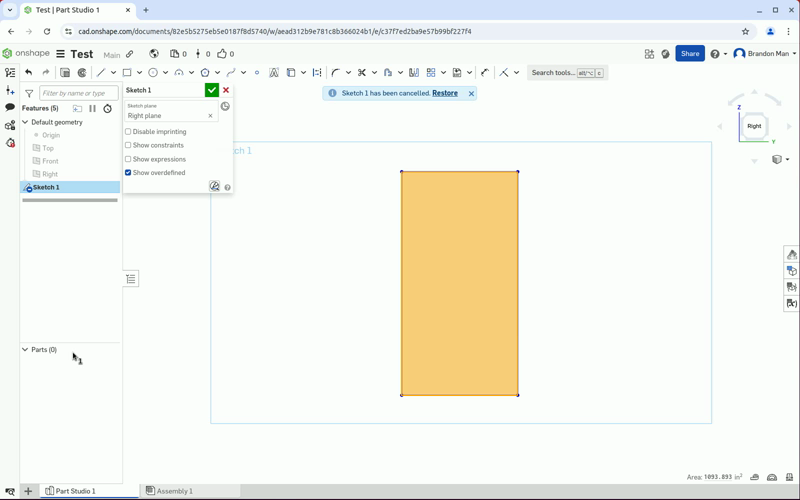
key(shift+y)
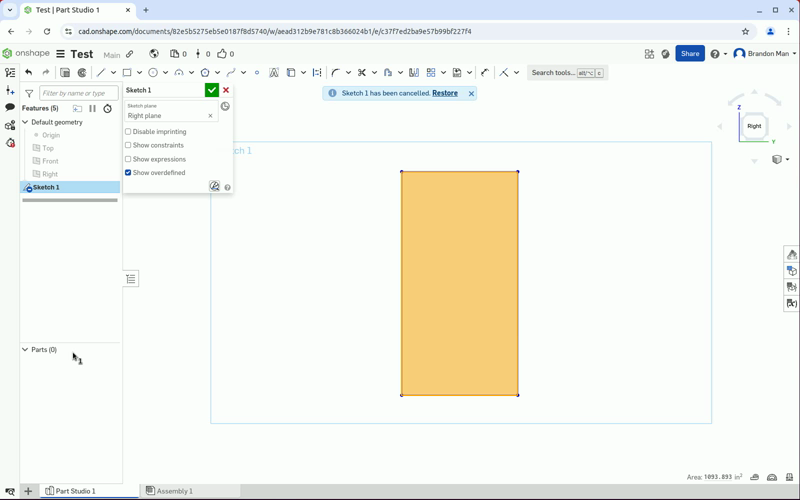
key(shift+e)
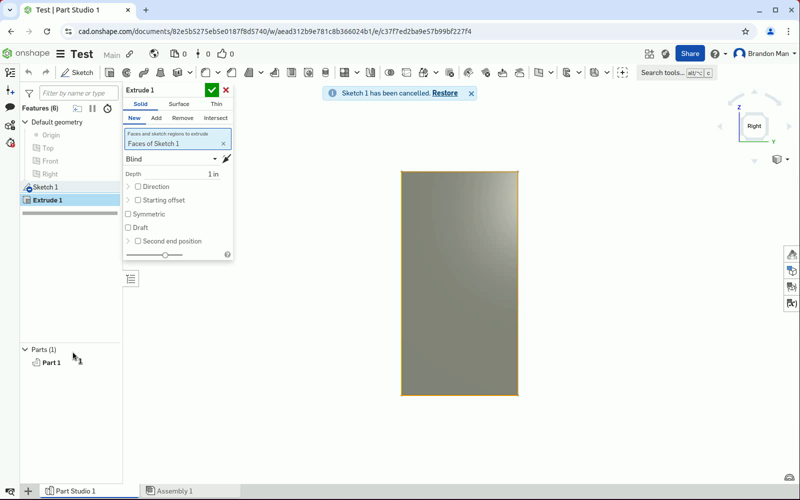
mouse_move(143, 106)
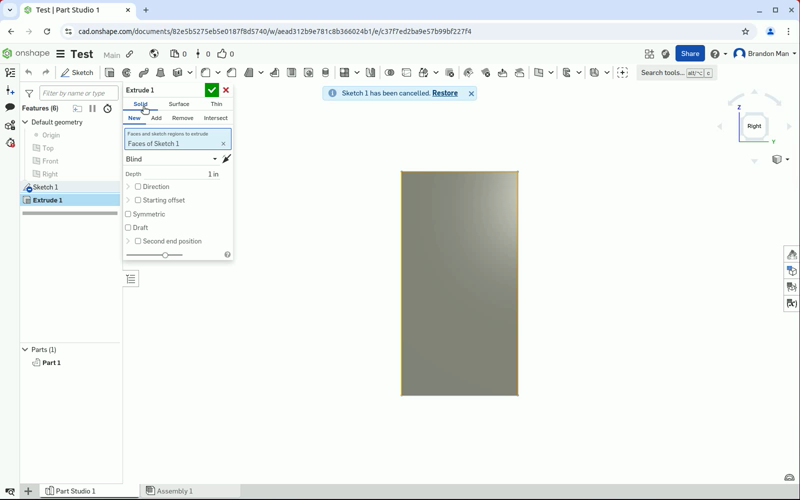
click(143, 106)
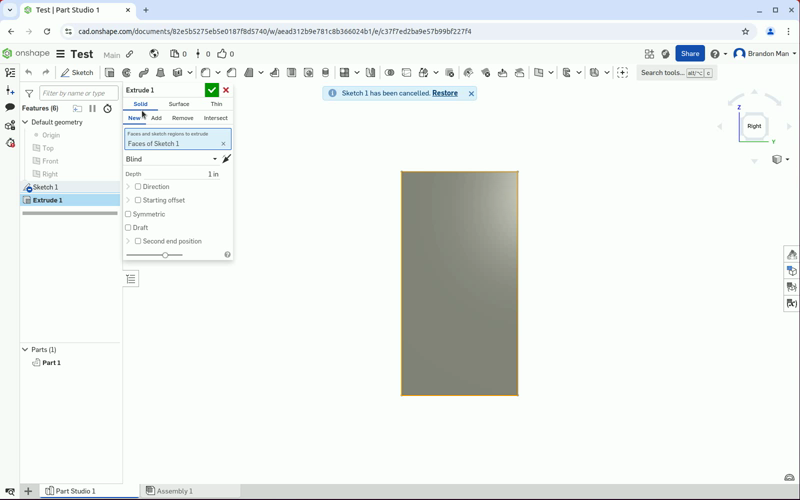
mouse_move(137, 120)
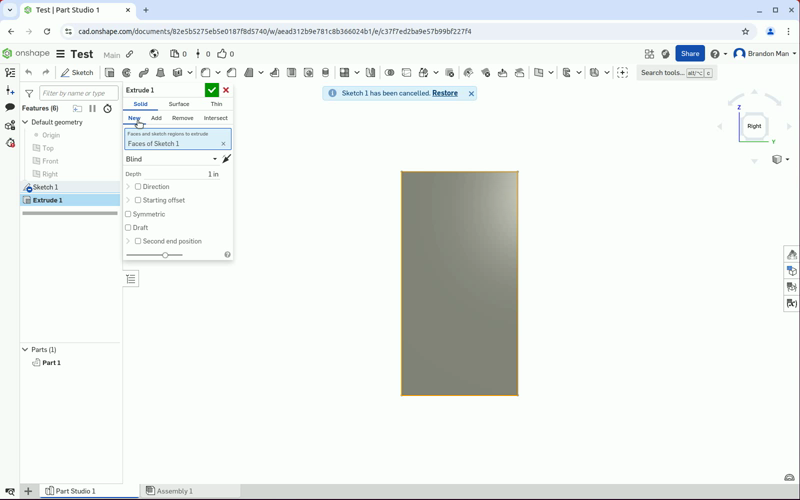
click(137, 120)
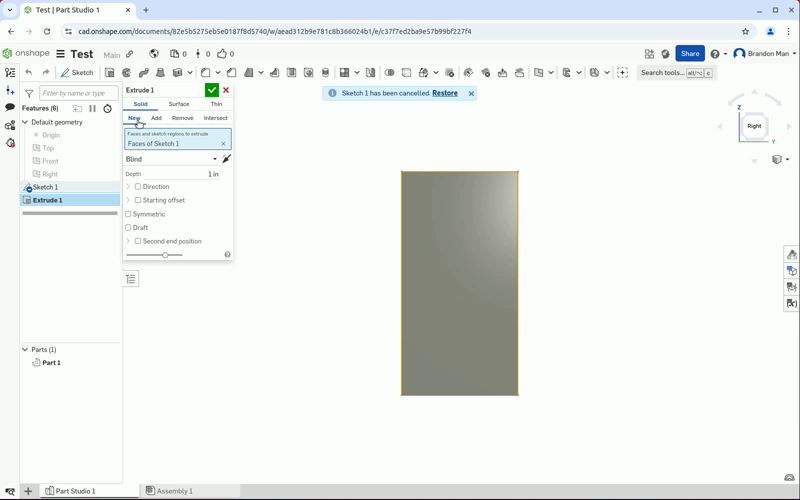
key(tab, 4)
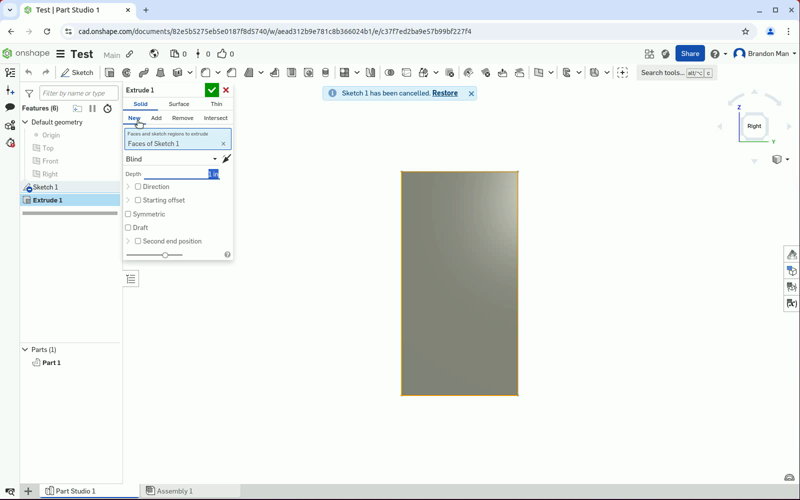
text(1.685)
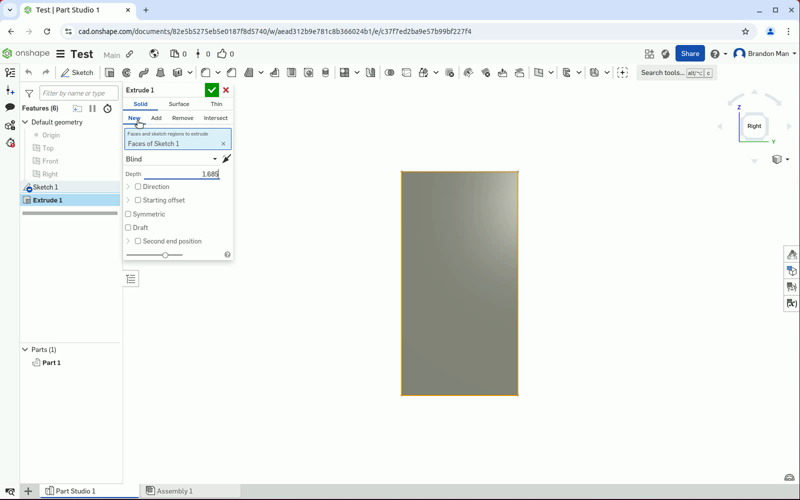
key(enter)
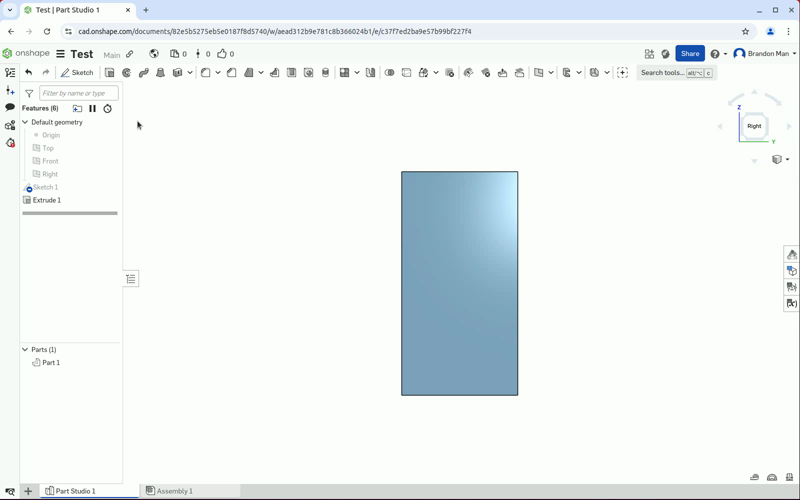
key(shift+h)
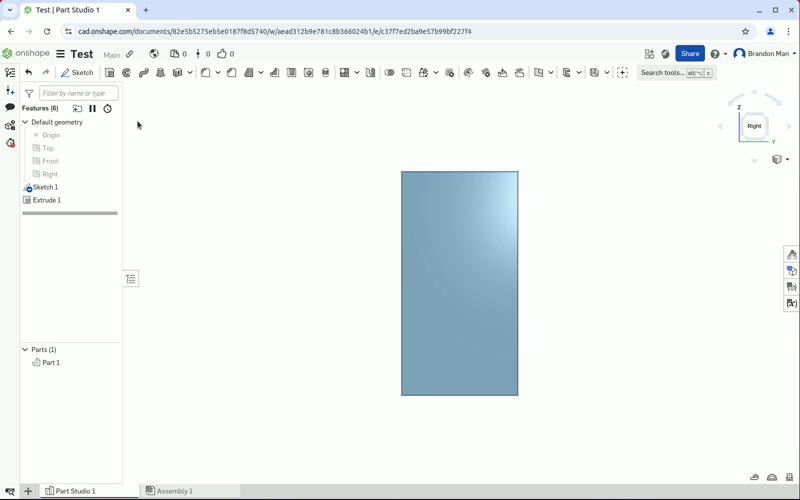
key(shift+h)
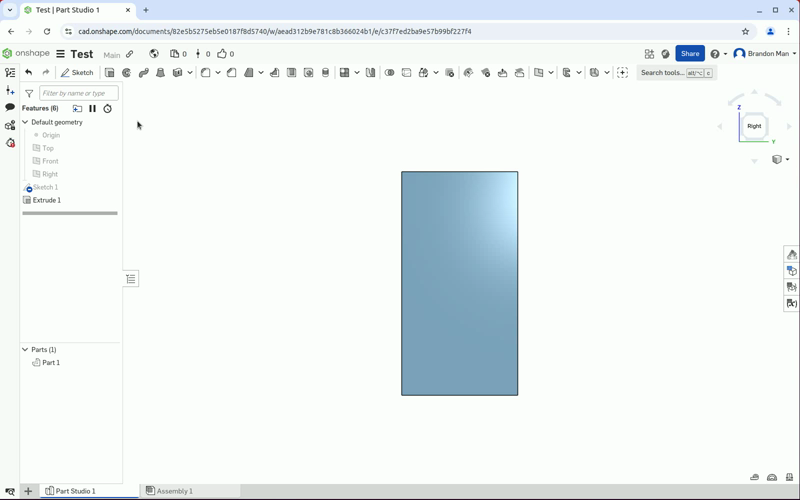
mouse_move(73, 189)
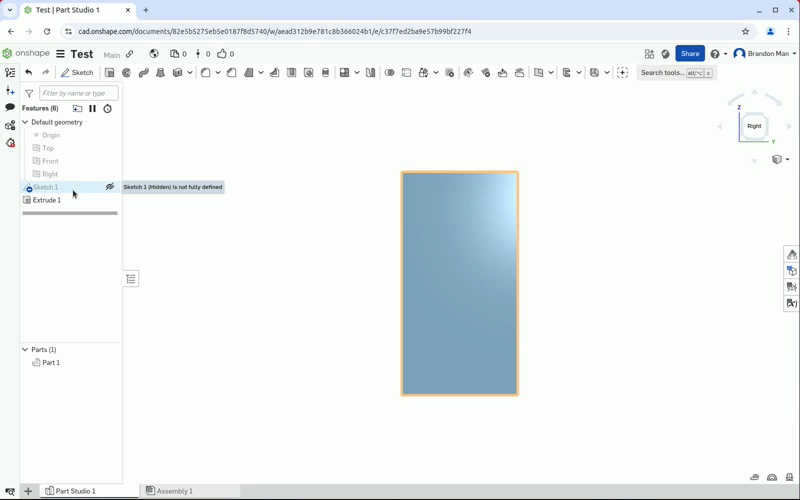
click(73, 189)
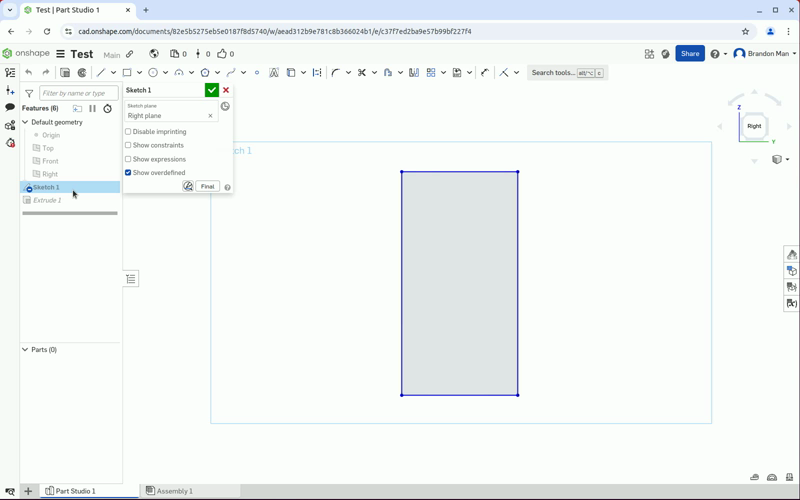
mouse_move(229, 92)
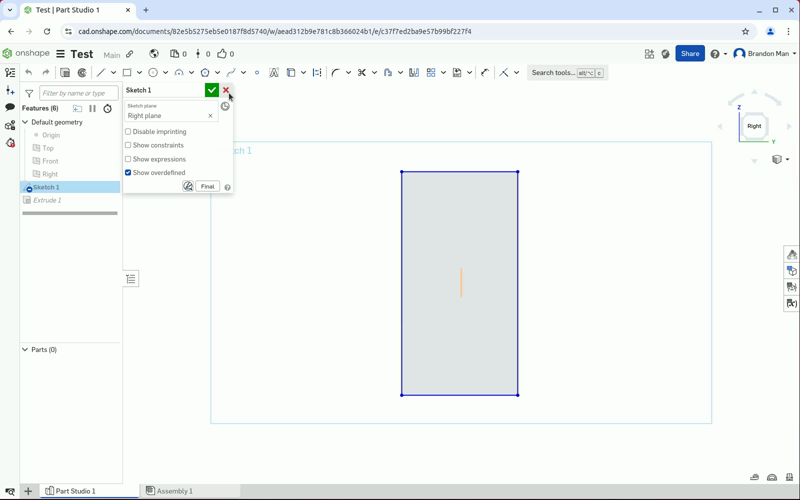
click(229, 92)
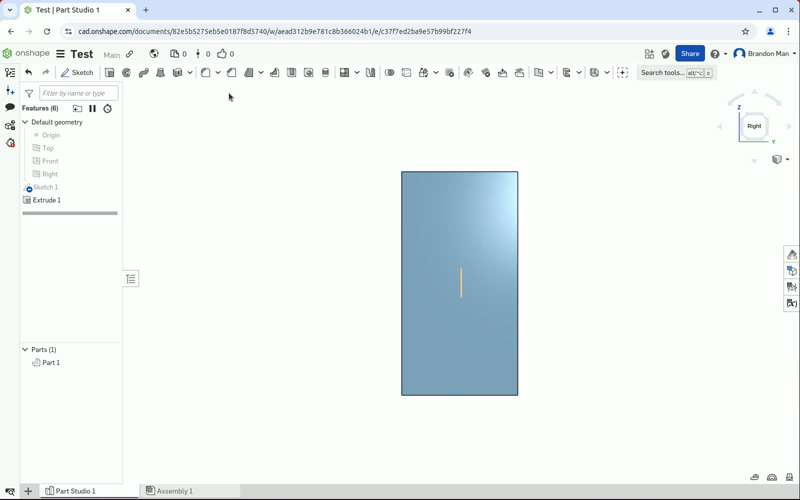
mouse_move(541, 75)
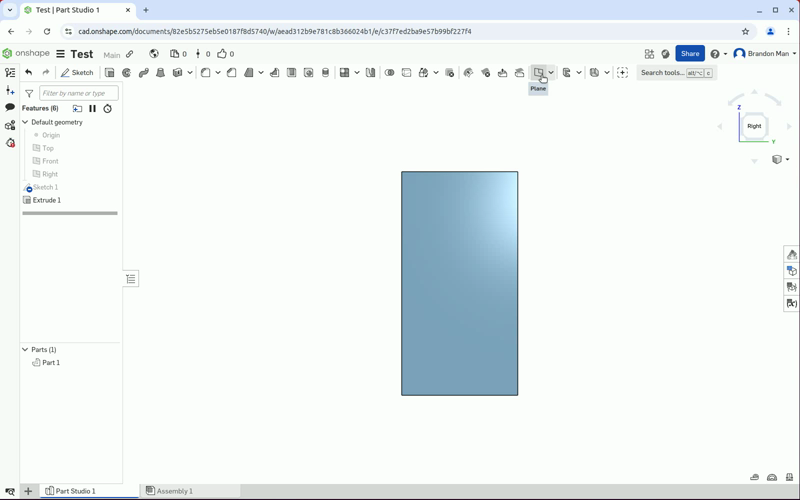
click(541, 75)
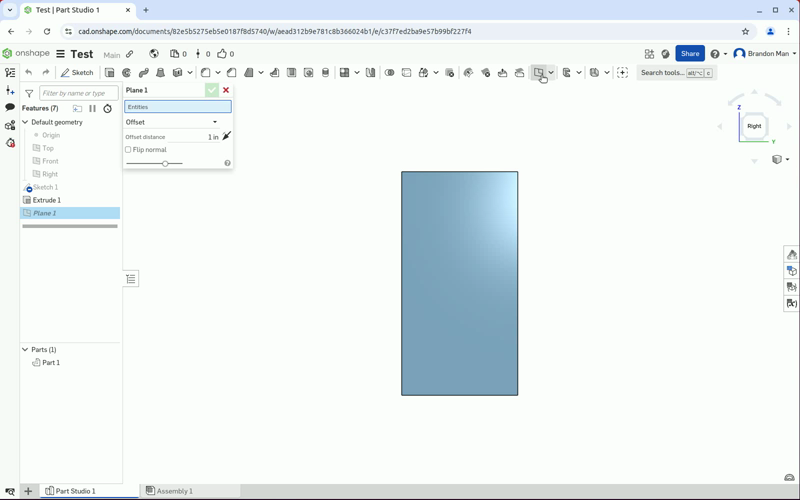
mouse_move(73, 176)
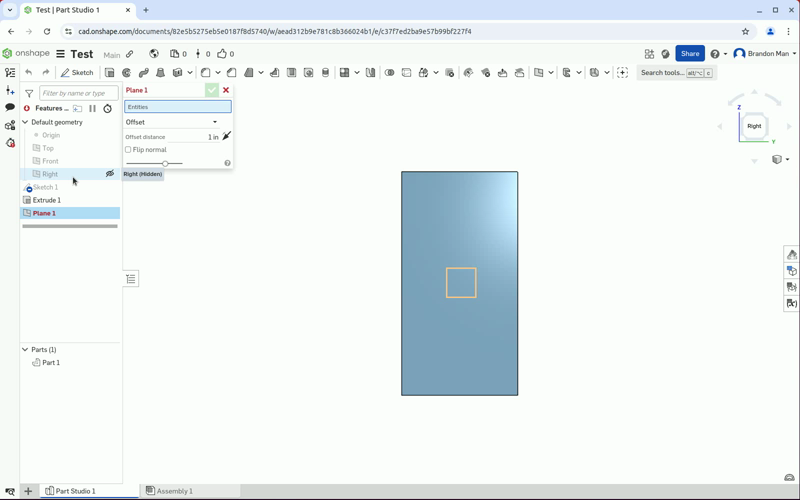
click(73, 176)
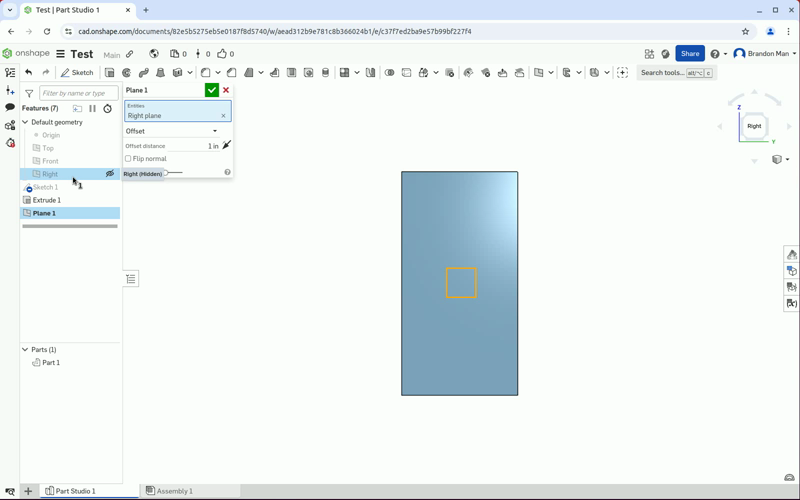
key(tab, 2)
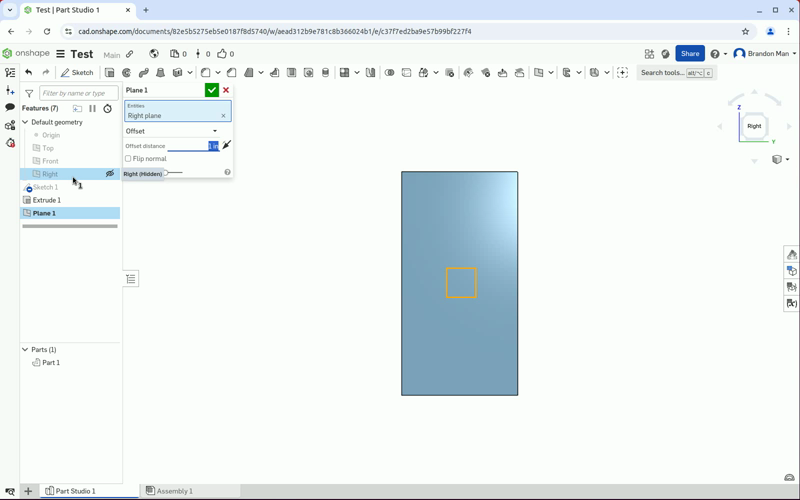
text(1.695)
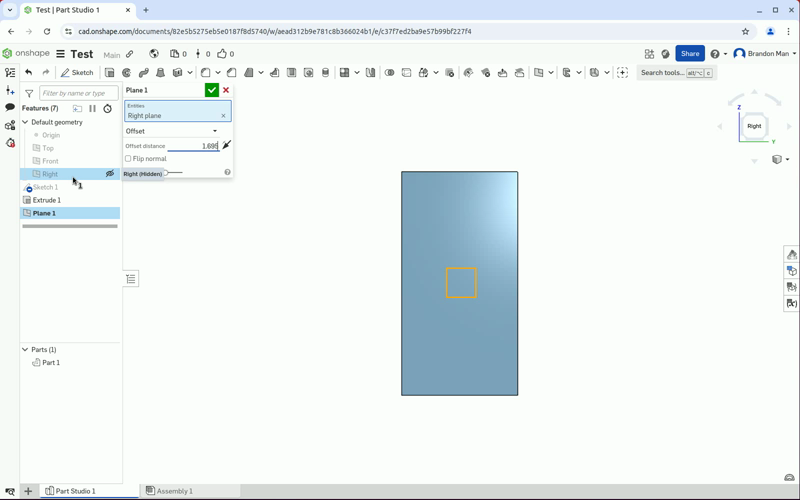
key(enter, 2)
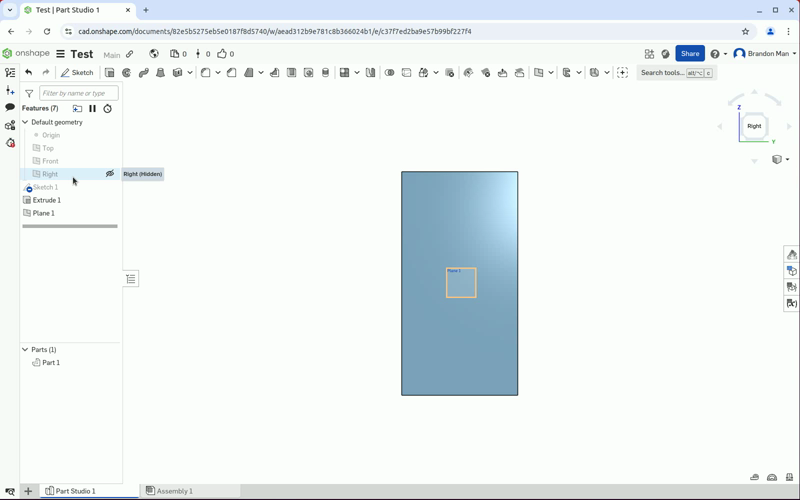
key(shift+s)
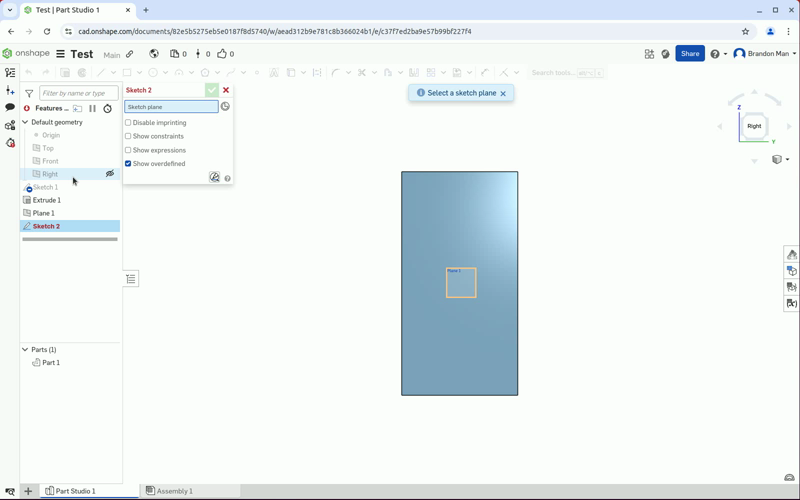
mouse_move(73, 215)
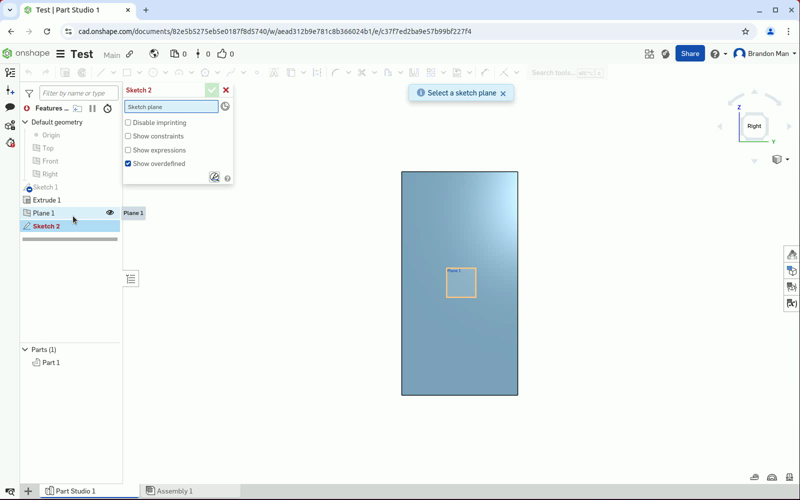
click(73, 215)
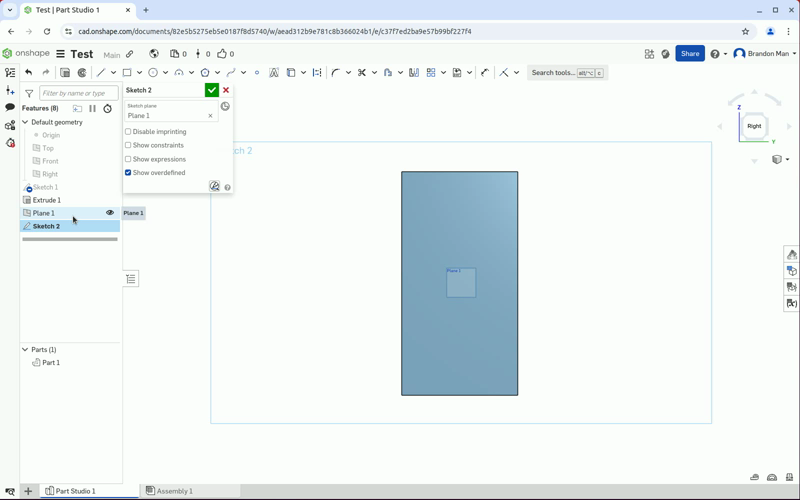
mouse_move(73, 352)
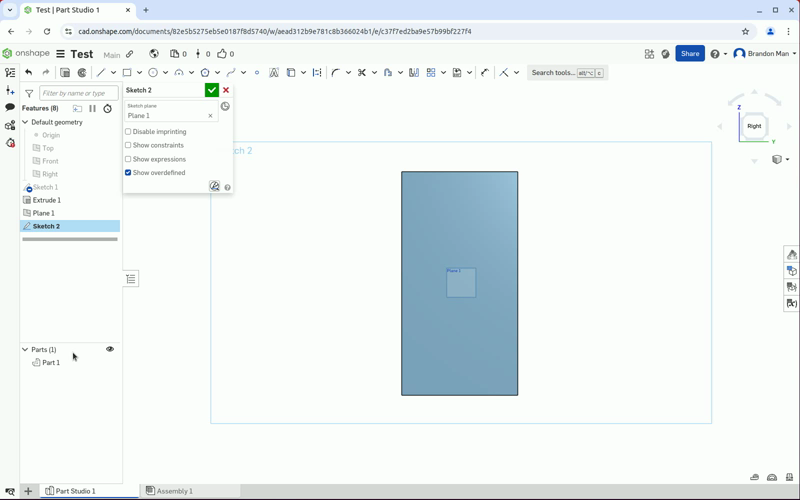
key(y)
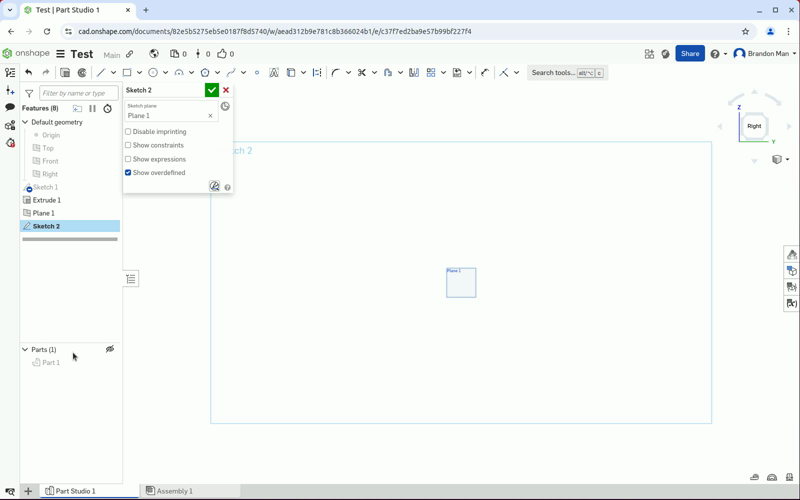
key(l)
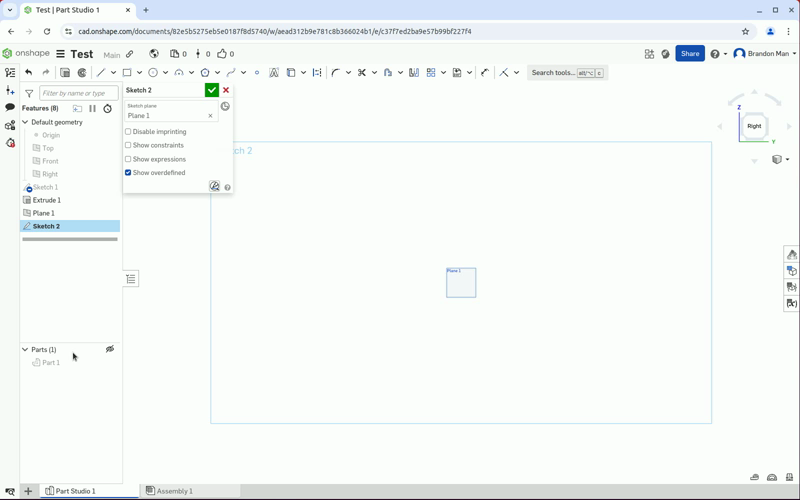
key_down(shift)
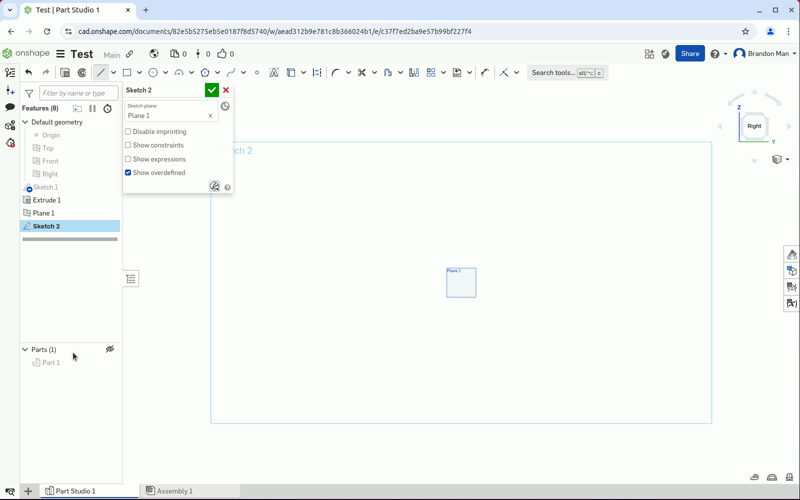
mouse_move(456, 395)
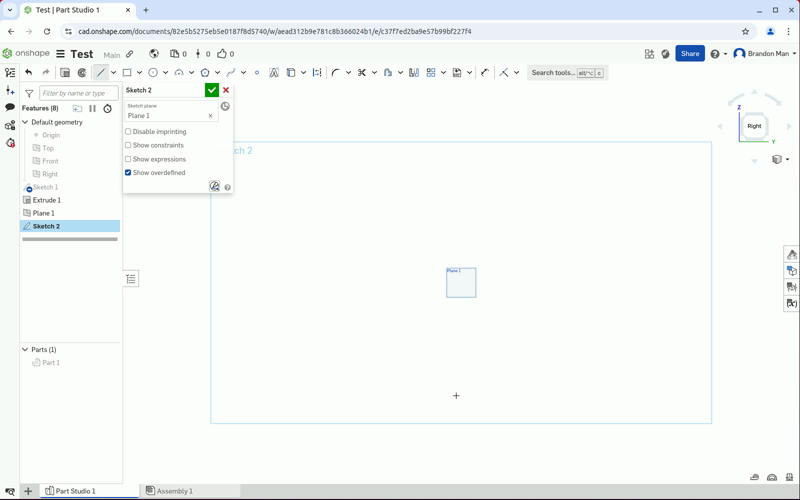
click(456, 395)
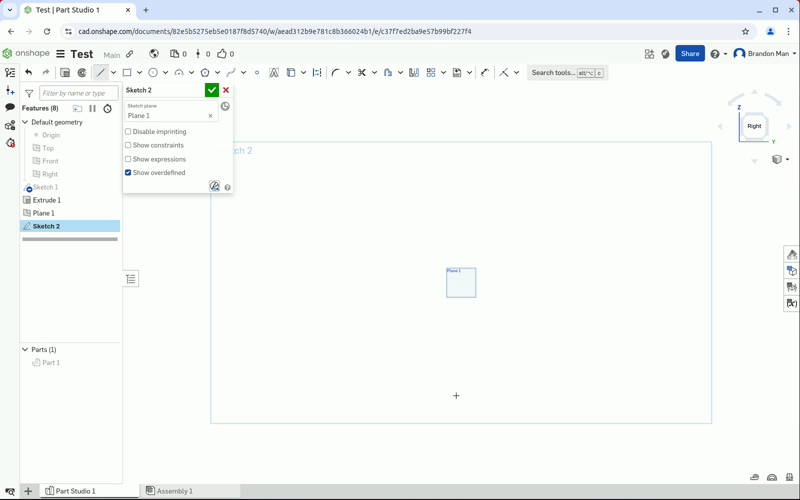
key_up(shift)
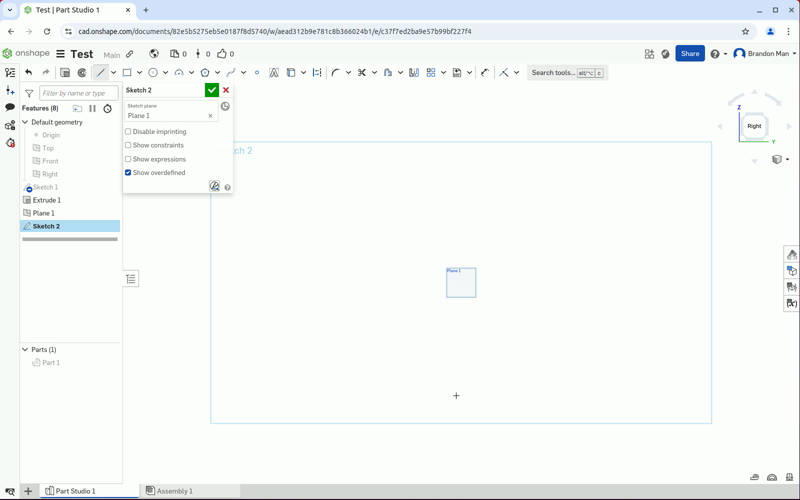
key_down(shift)
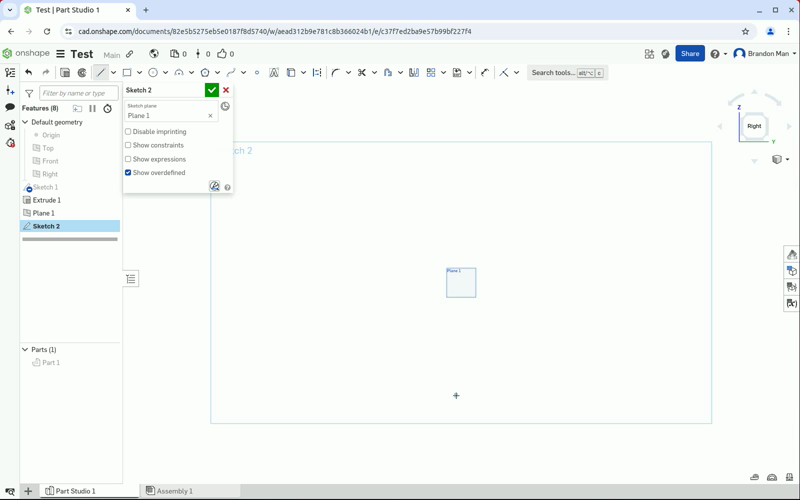
mouse_move(486, 395)
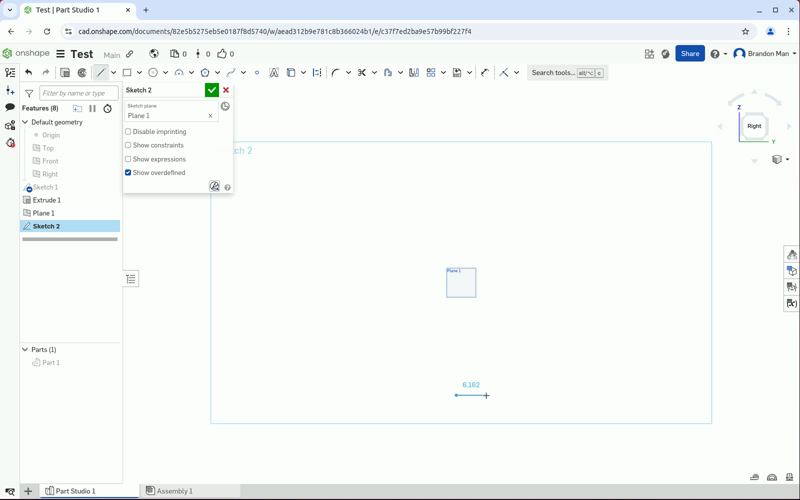
mouse_move(464, 395)
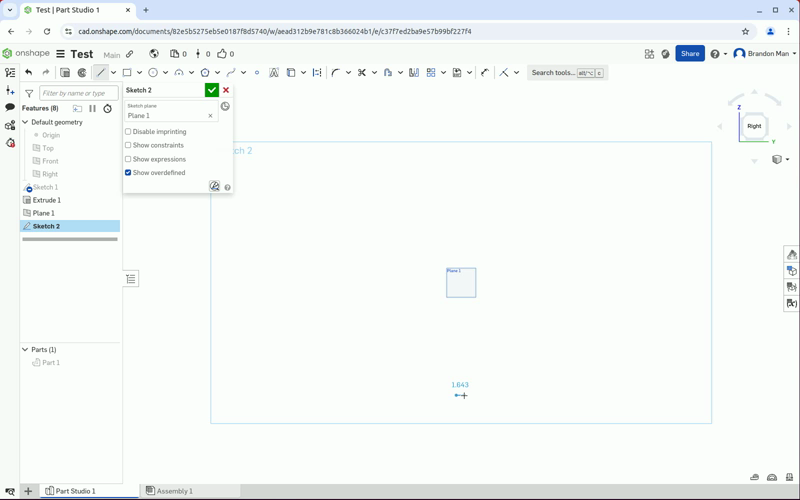
click(464, 395)
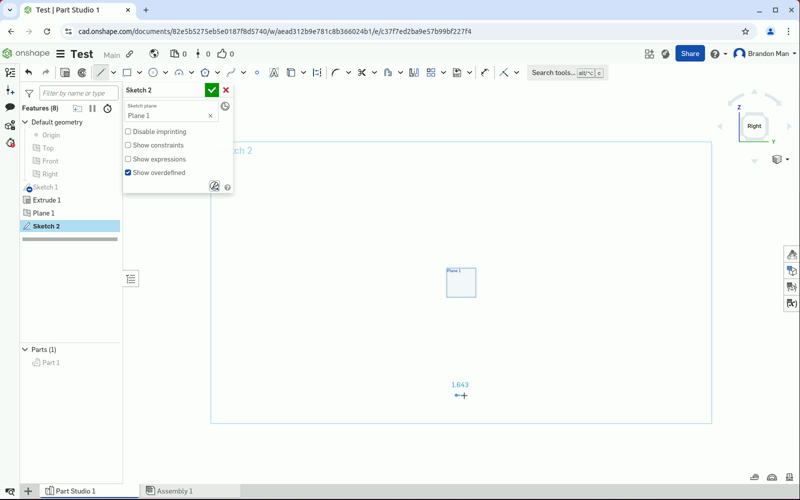
key_up(shift)
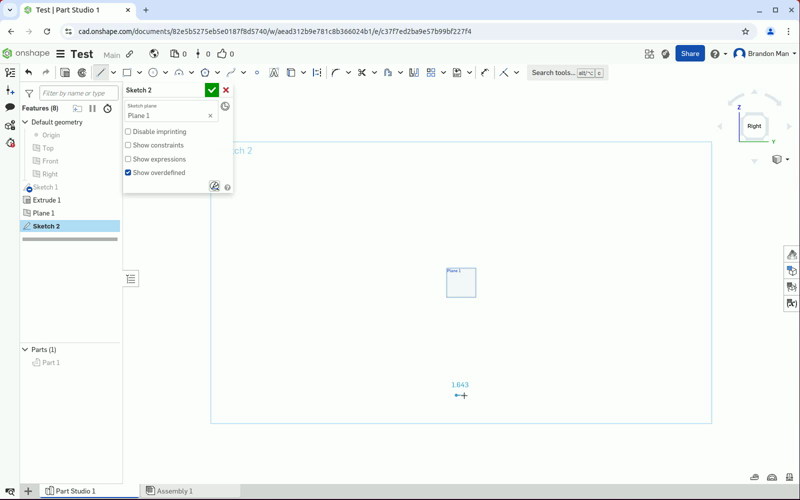
key_down(shift)
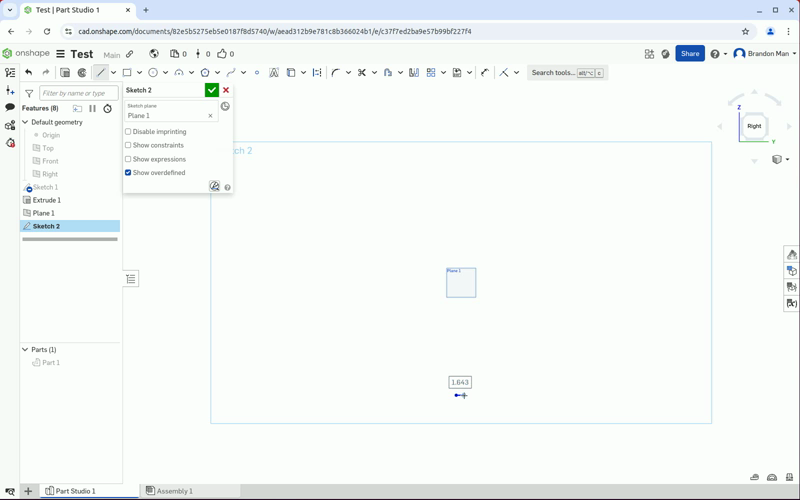
mouse_move(464, 282)
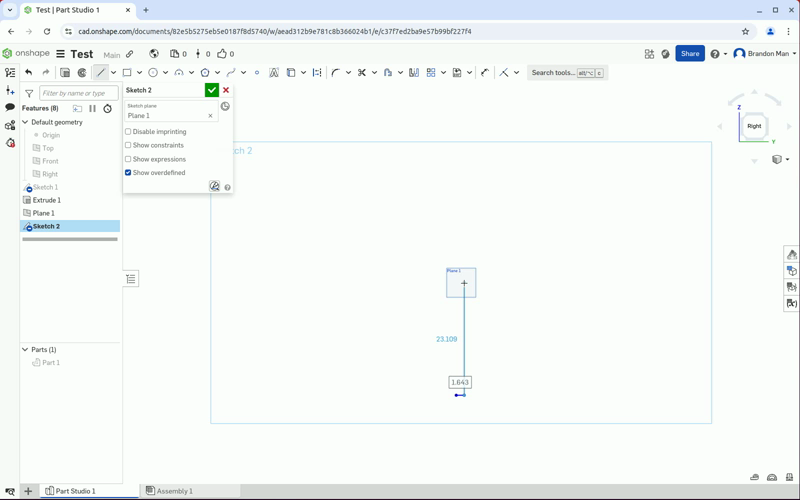
click(464, 282)
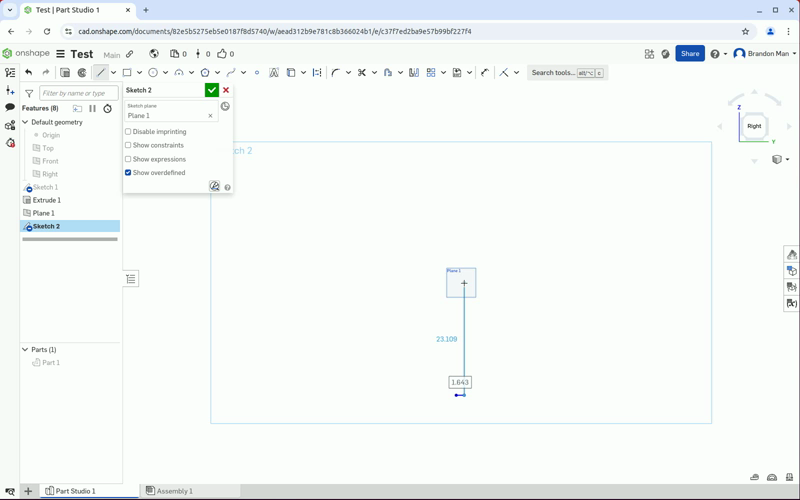
key_up(shift)
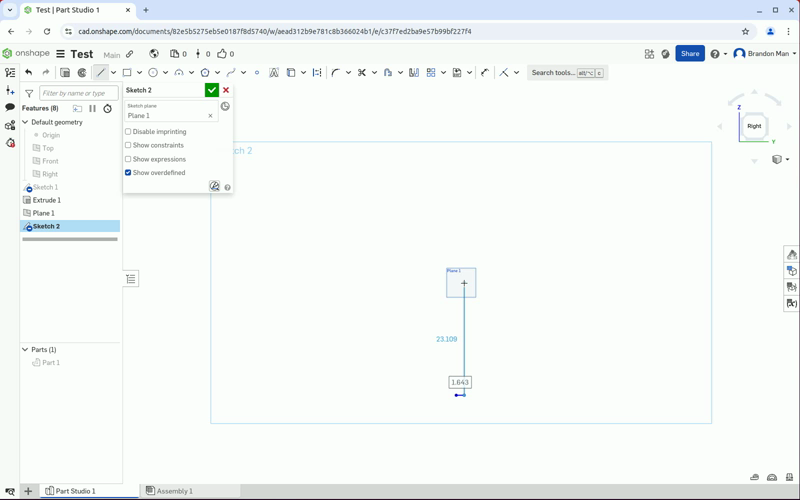
key_down(shift)
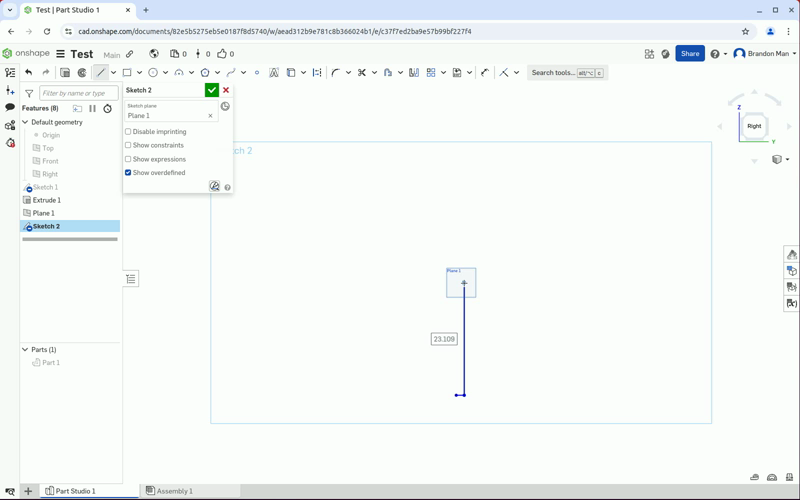
mouse_move(494, 282)
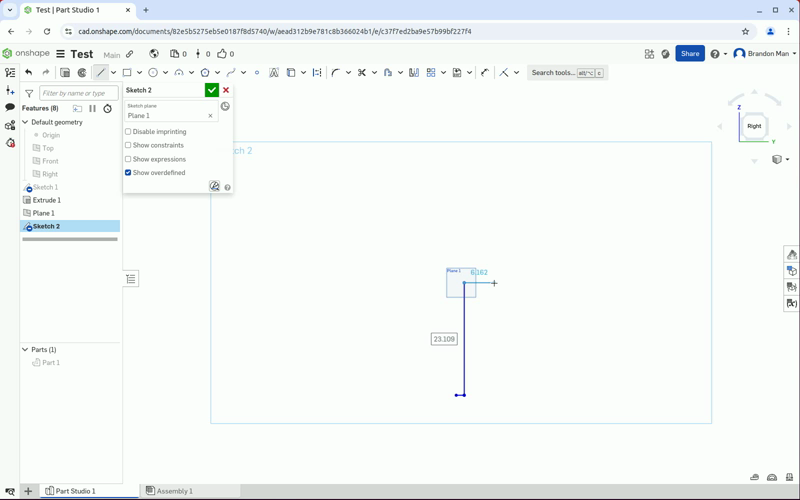
mouse_move(456, 282)
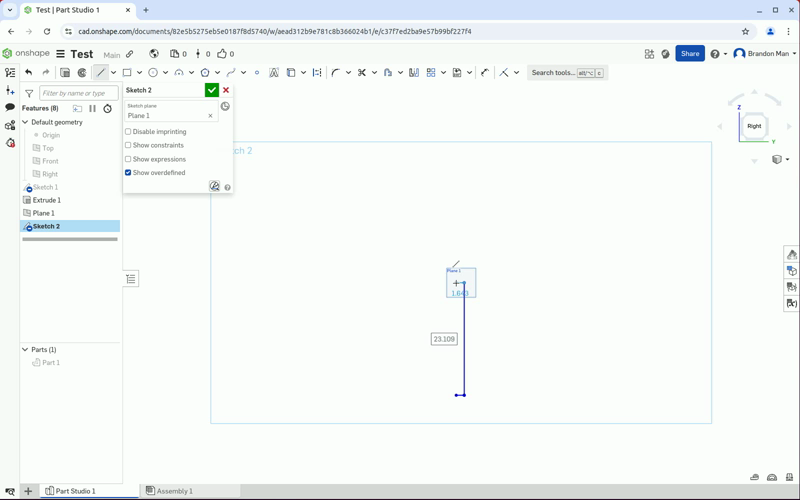
click(456, 282)
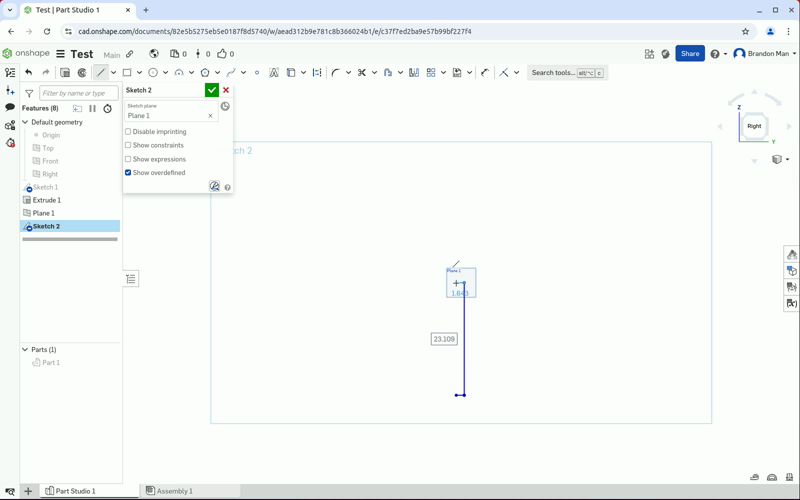
key_up(shift)
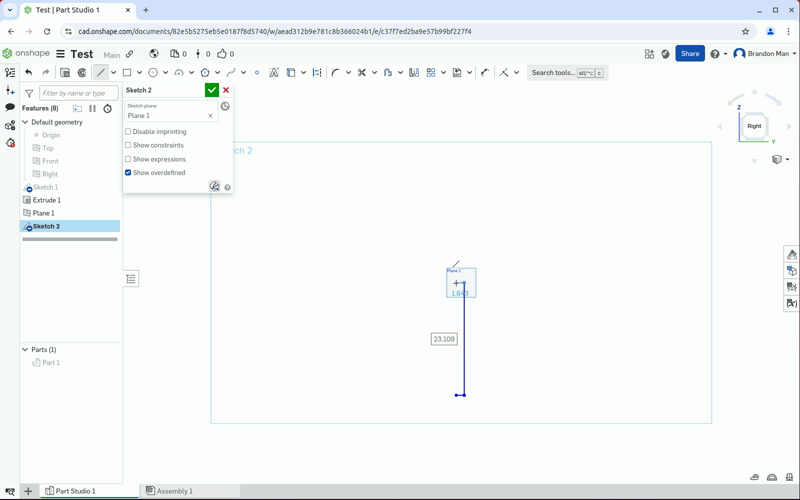
key_down(shift)
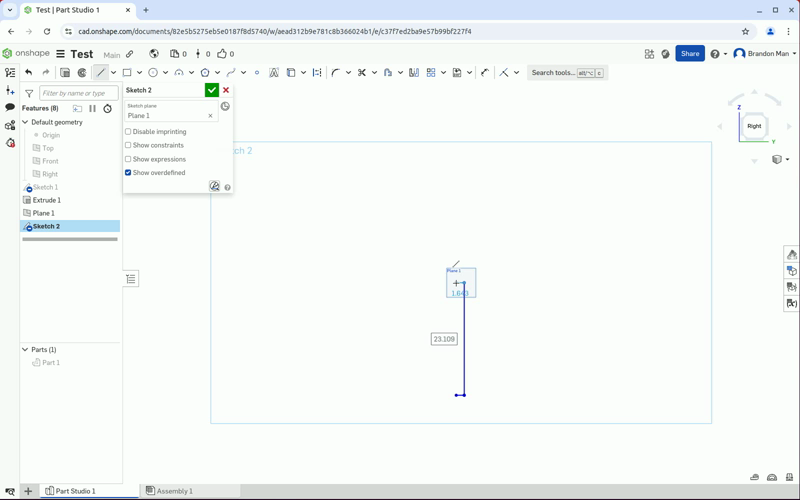
mouse_move(456, 395)
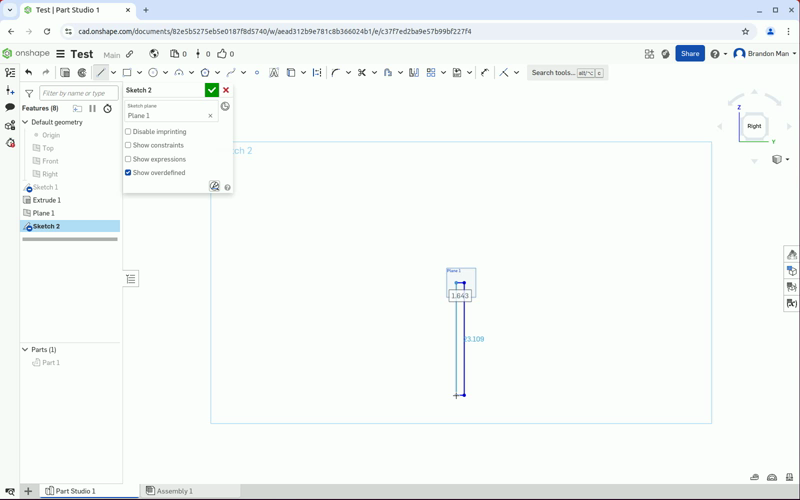
key_up(shift)
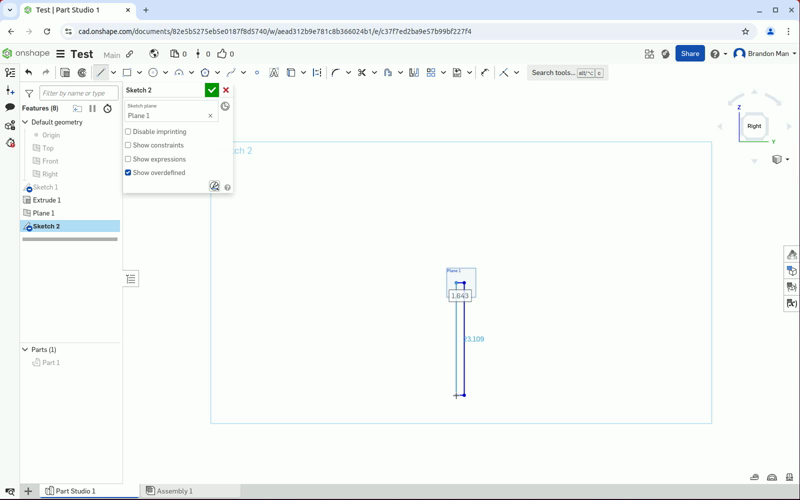
click(456, 395)
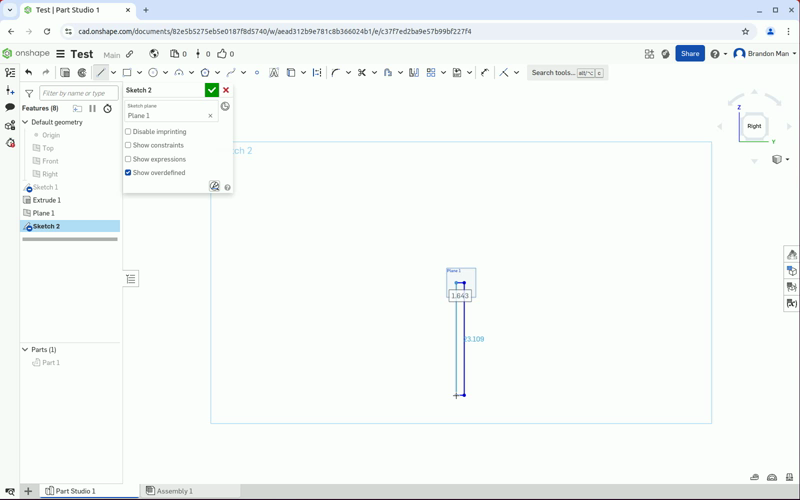
key(esc)
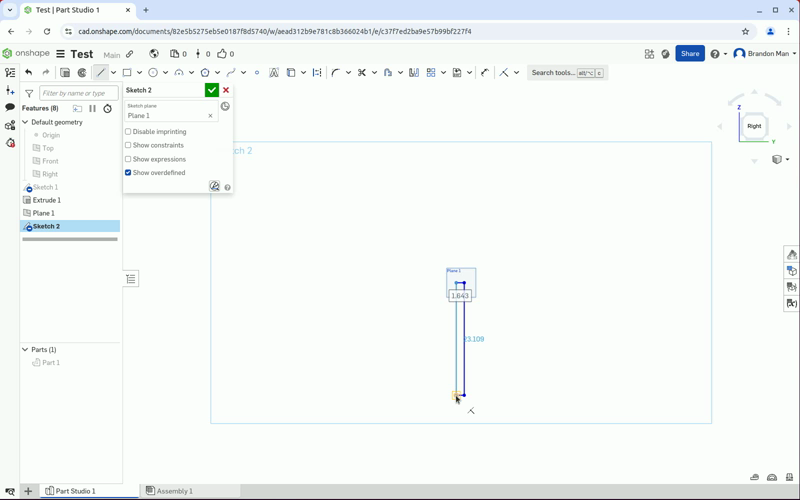
mouse_move(462, 377)
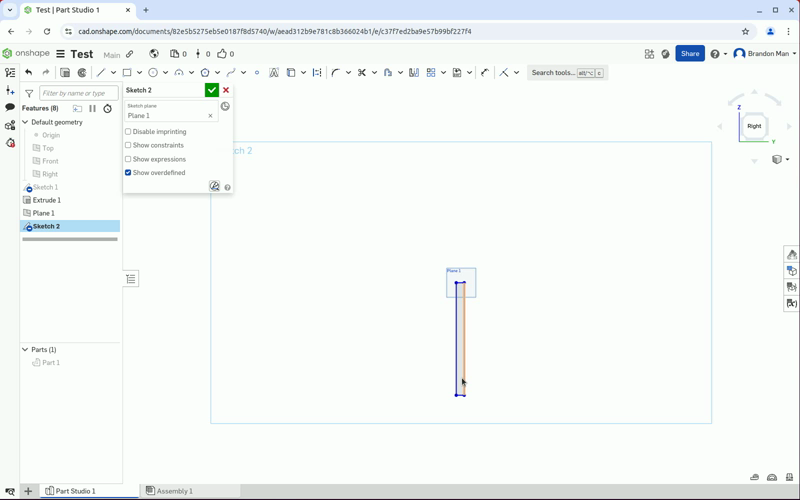
scroll(6)
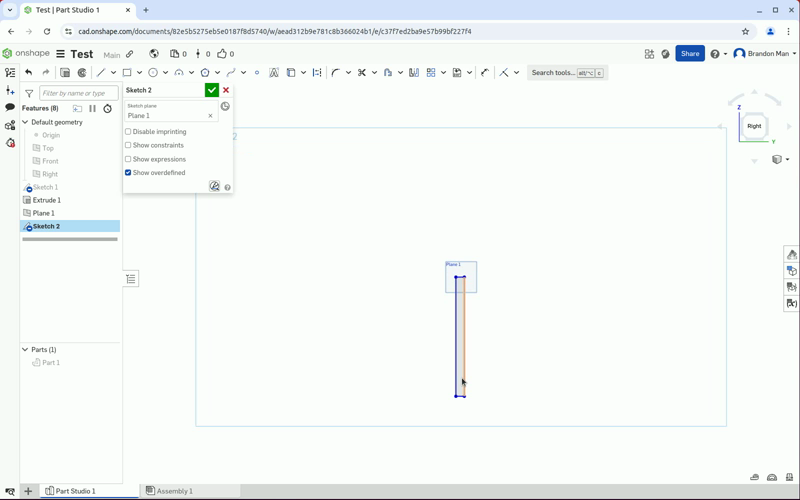
scroll(6)
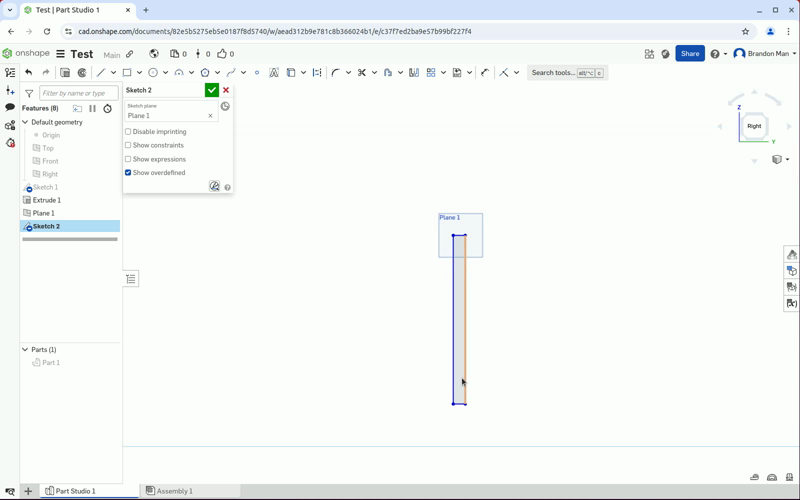
scroll(6)
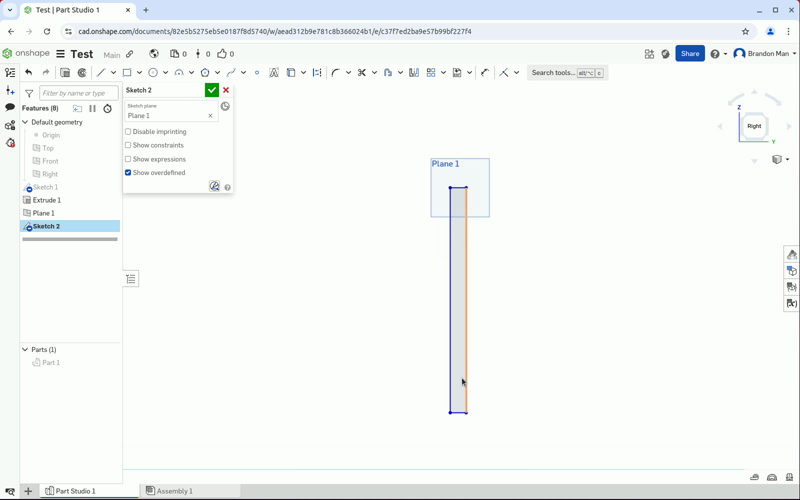
scroll(6)
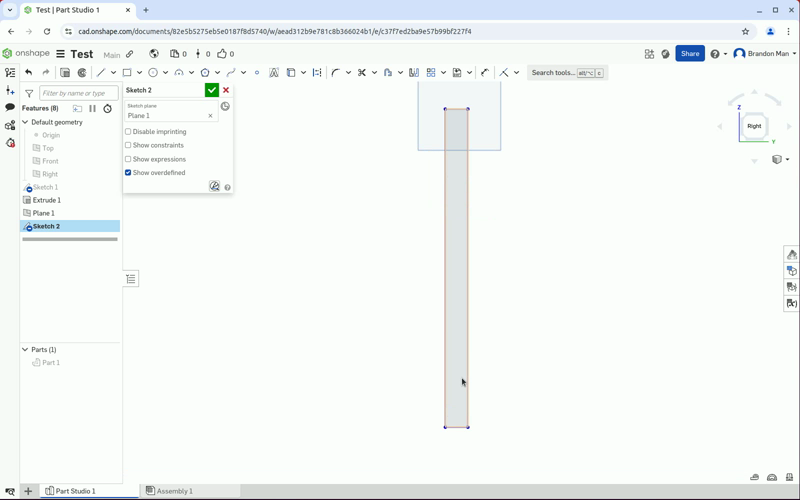
scroll(6)
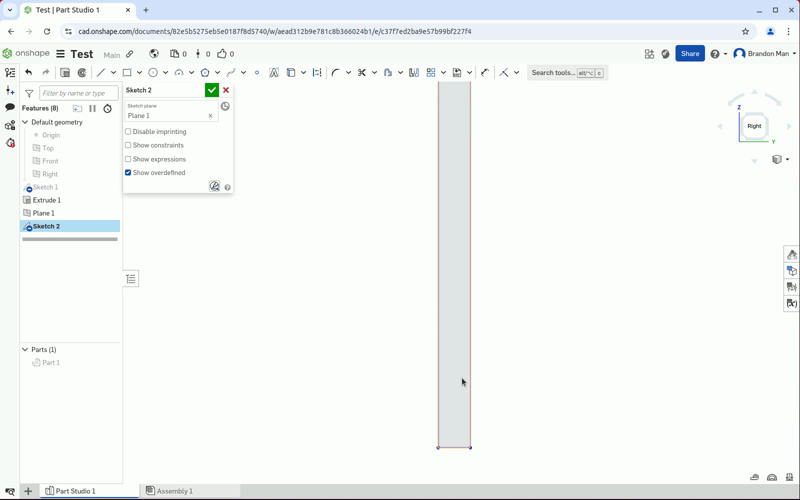
scroll(6)
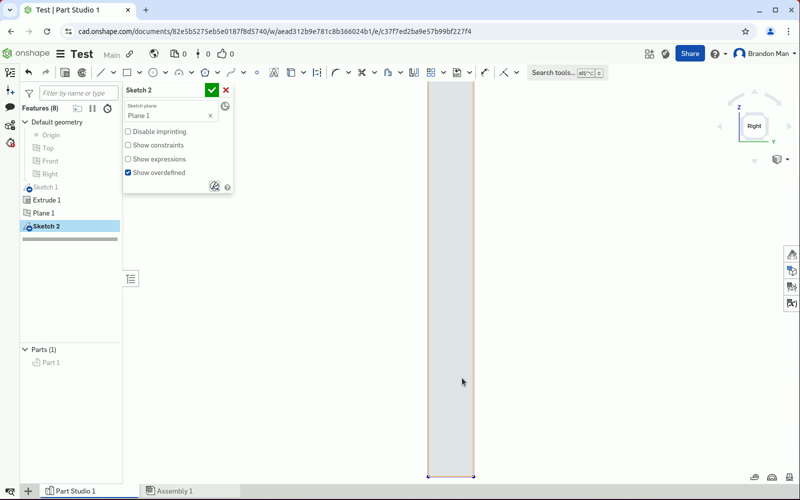
scroll(6)
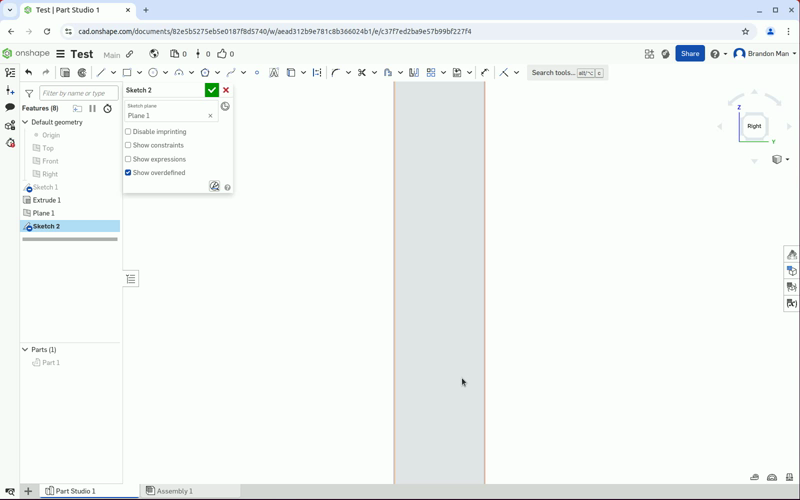
click(462, 377)
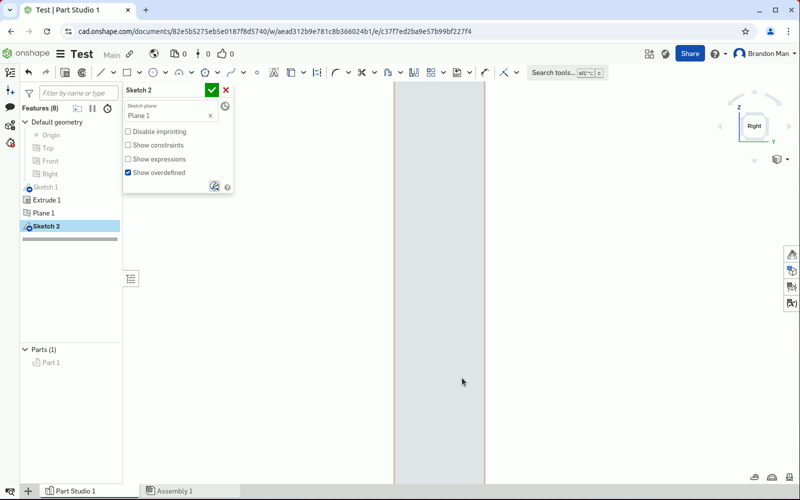
scroll(-6)
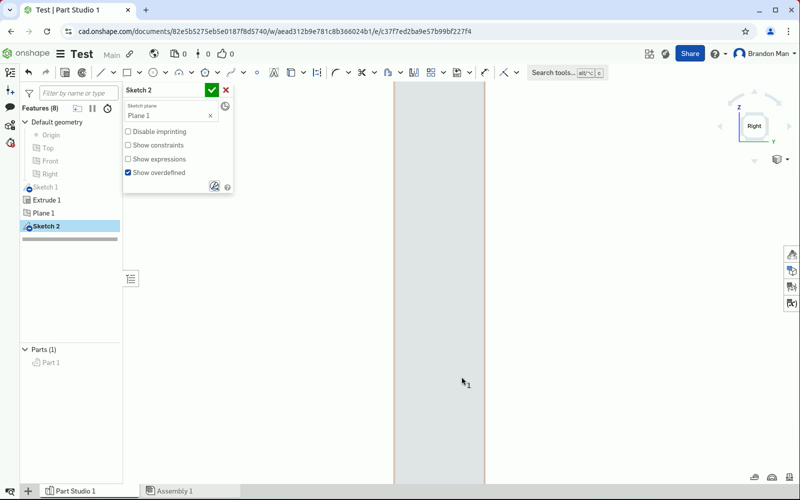
scroll(-6)
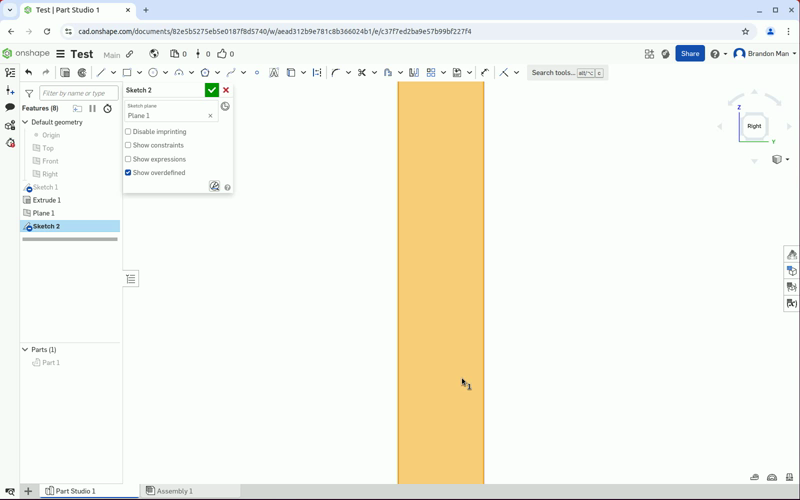
scroll(-6)
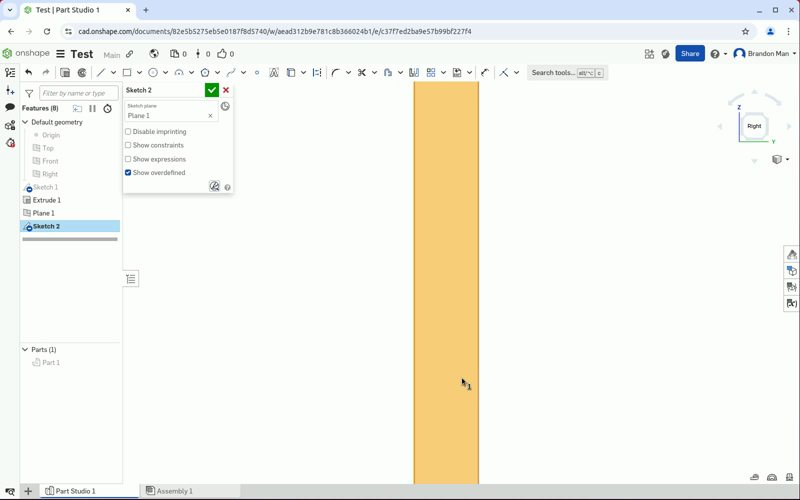
scroll(-6)
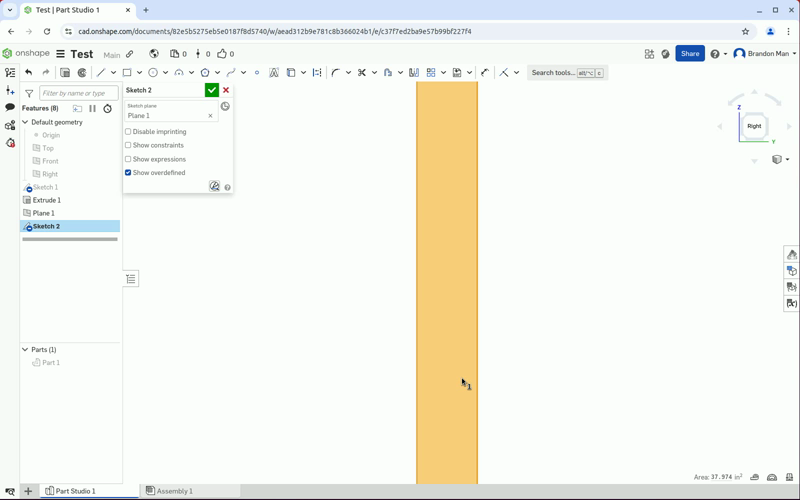
scroll(-6)
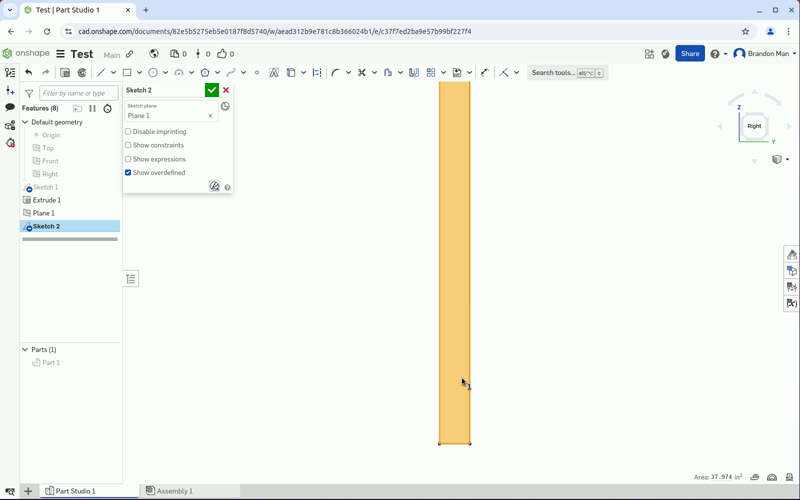
scroll(-6)
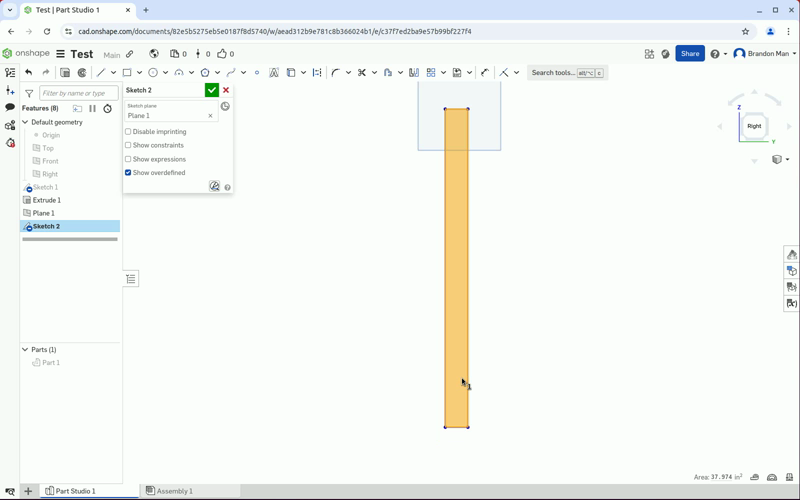
scroll(-6)
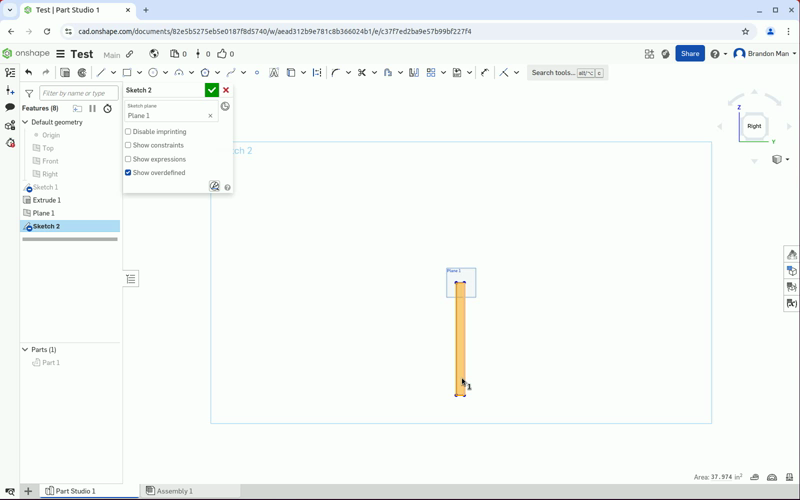
mouse_move(73, 352)
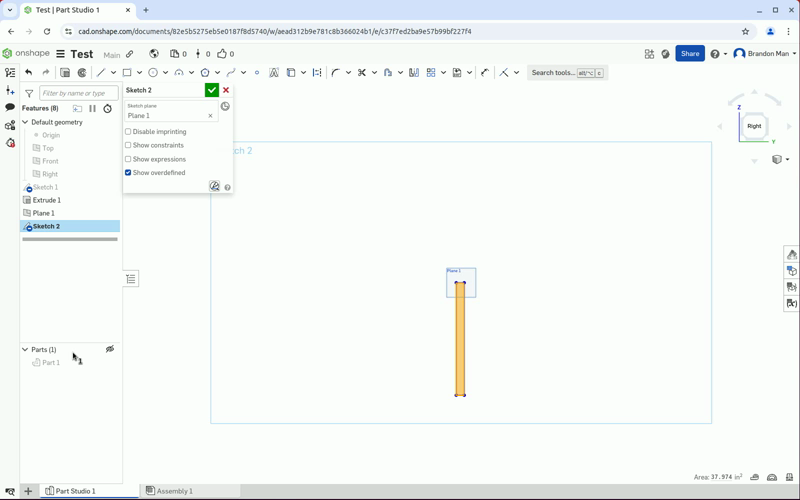
key(shift+y)
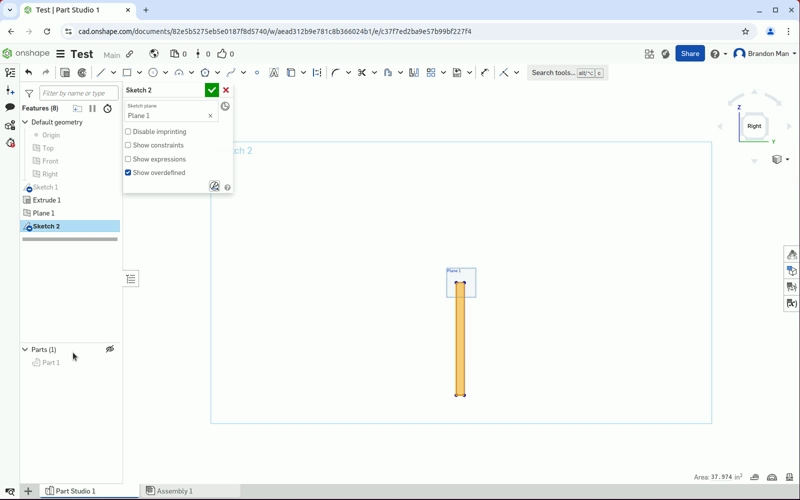
key(shift+e)
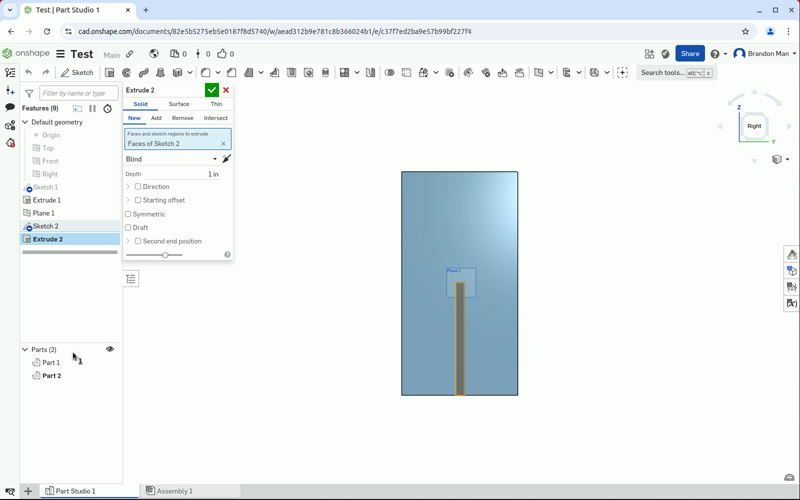
mouse_move(143, 106)
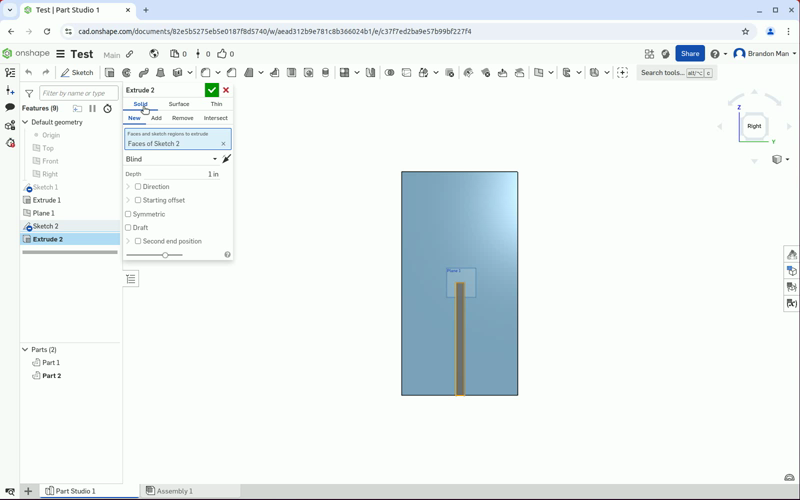
click(143, 106)
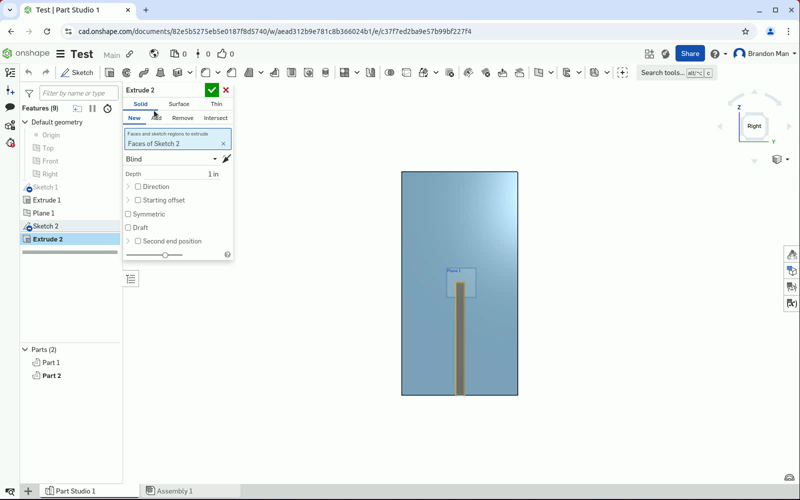
mouse_move(186, 120)
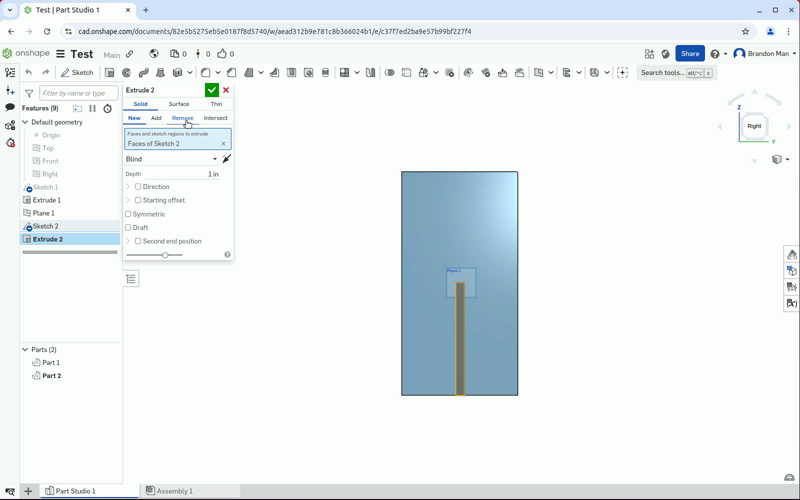
click(186, 120)
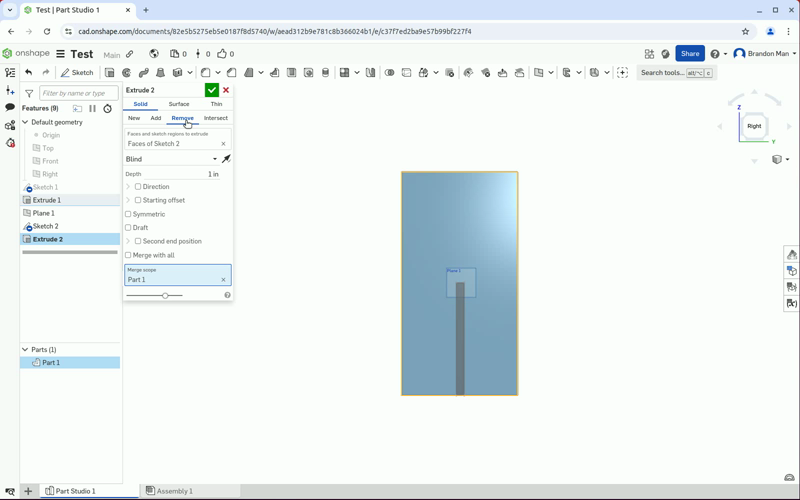
key(tab, 4)
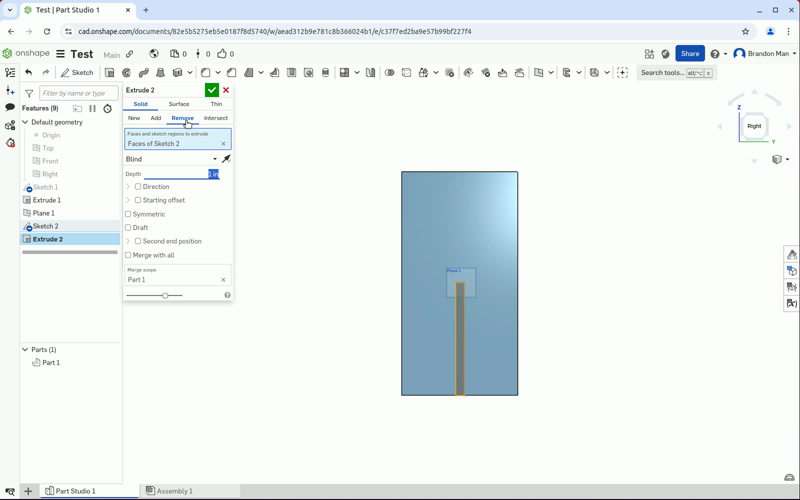
text(13.721)
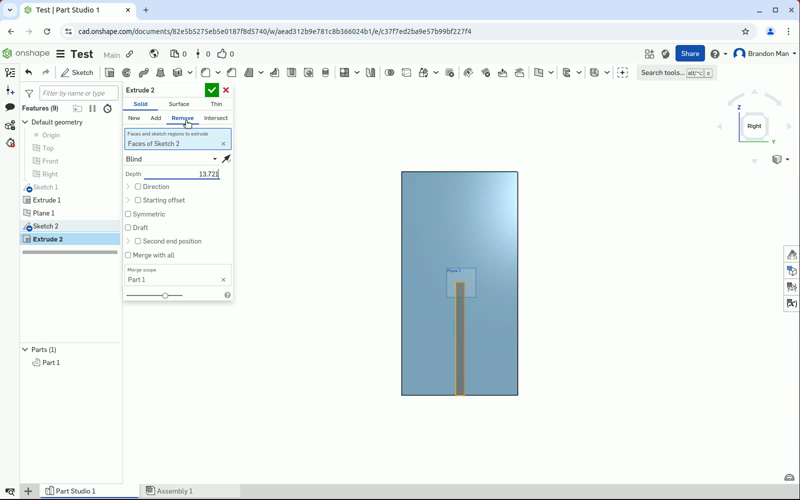
key(tab, 6)
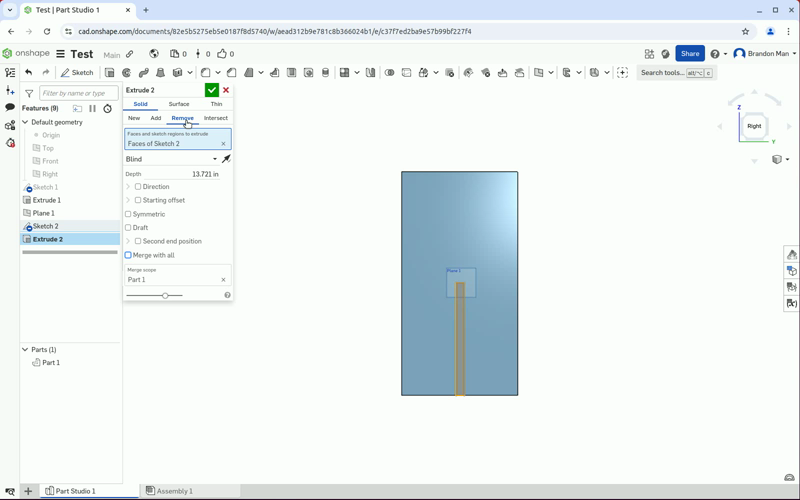
key(space)
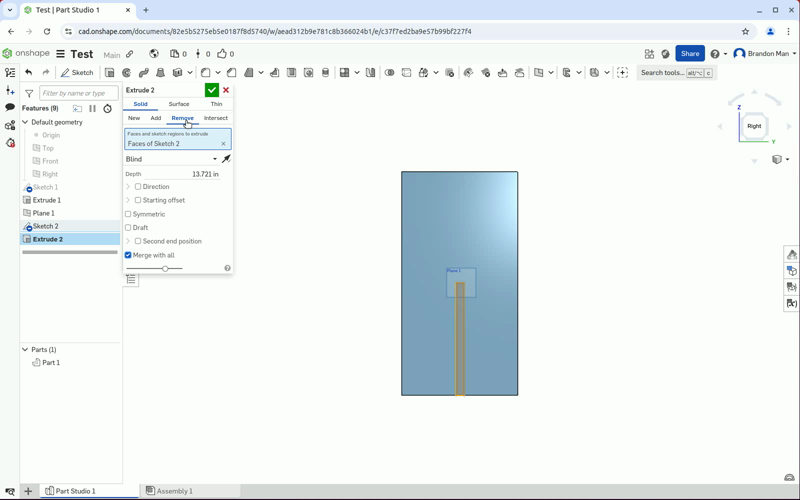
key(enter)
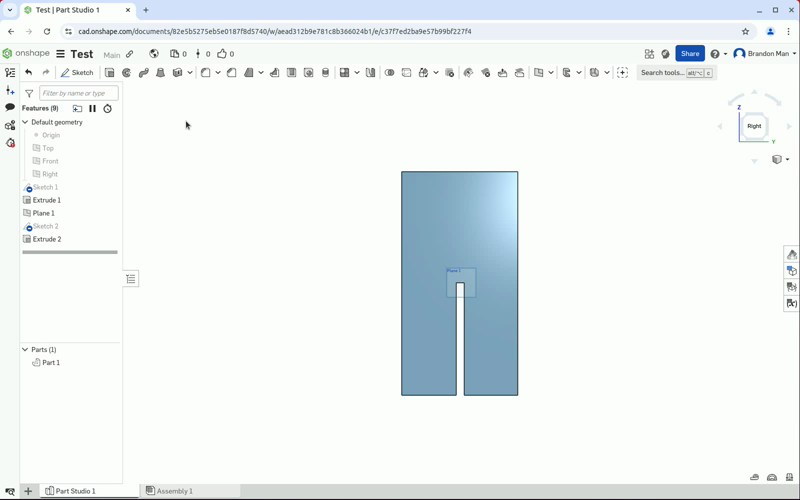
key(shift+h)
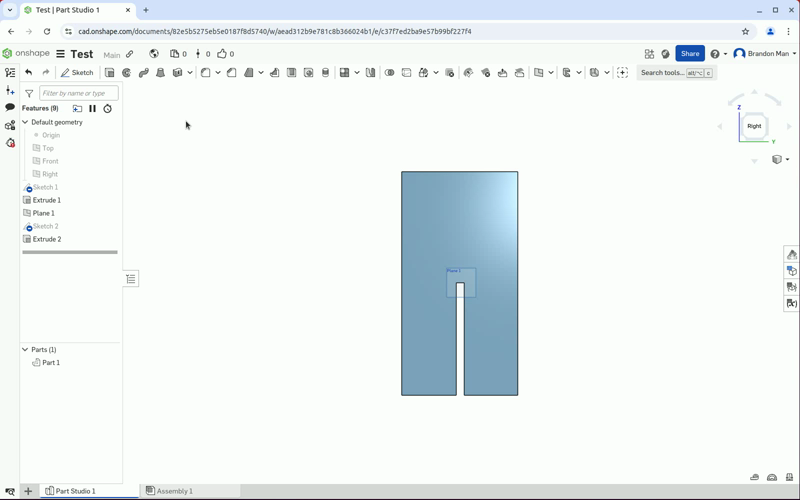
key(shift+h)
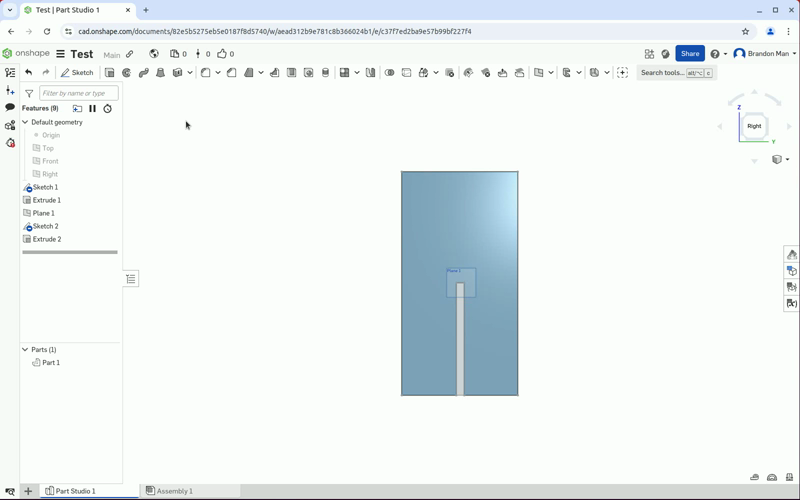
key(shift+7)
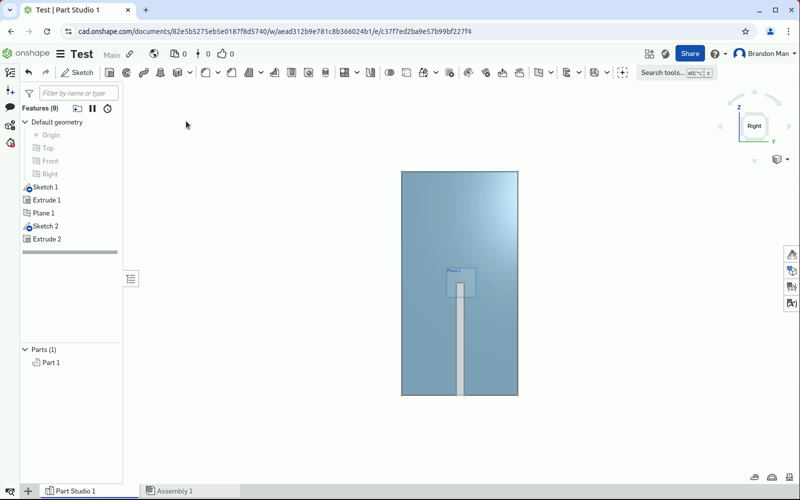
key(right, 2)
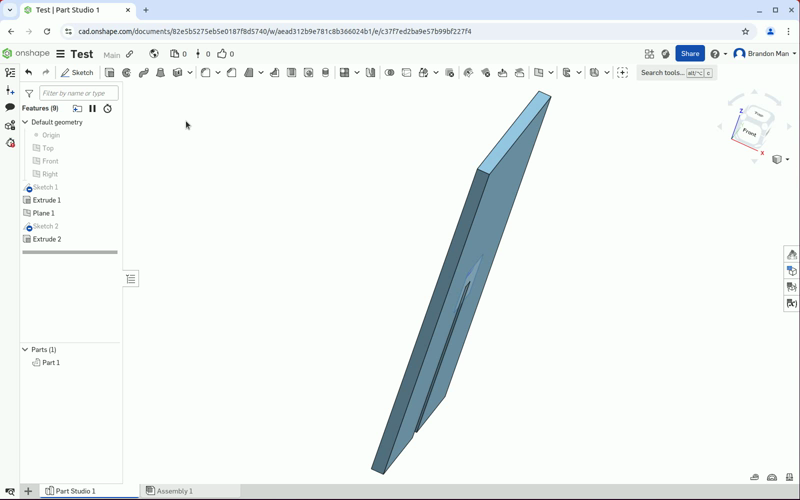
key(down, 2)
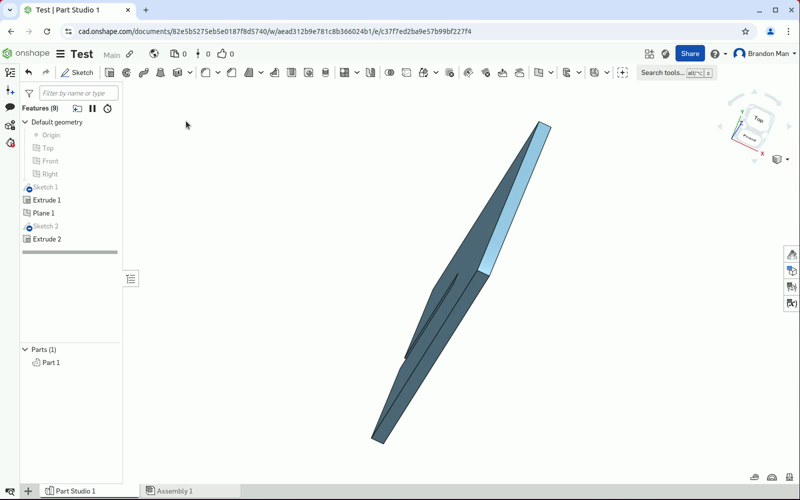
key(up, 2)
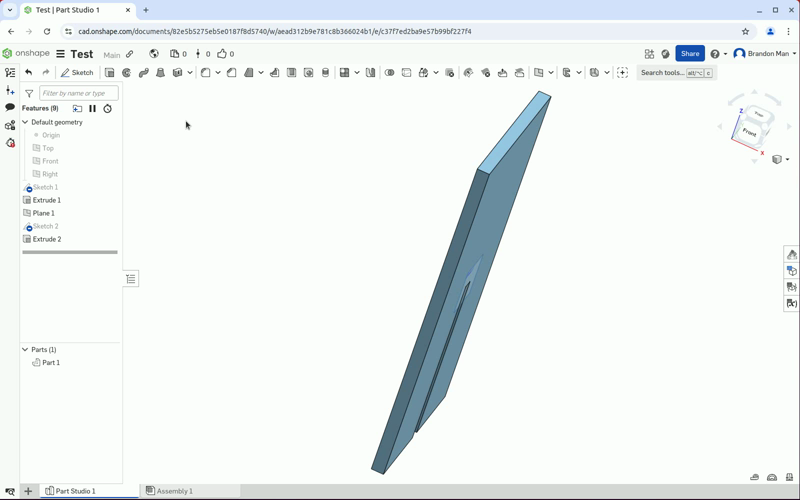
key(left, 2)
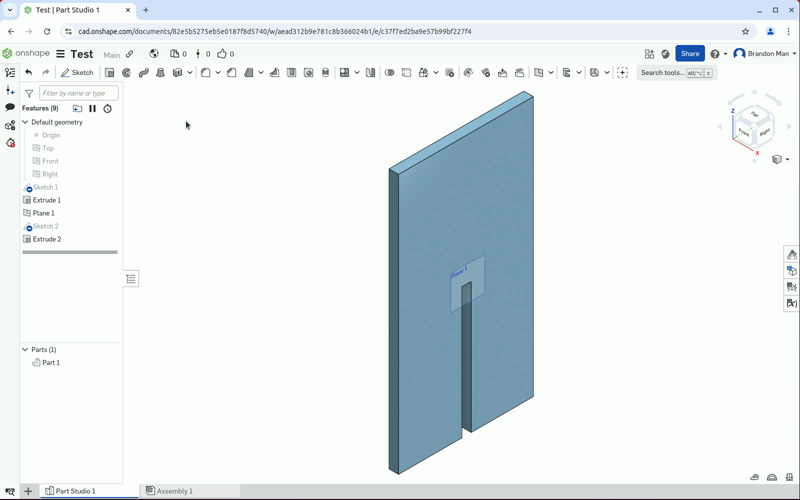
mouse_move(73, 189)
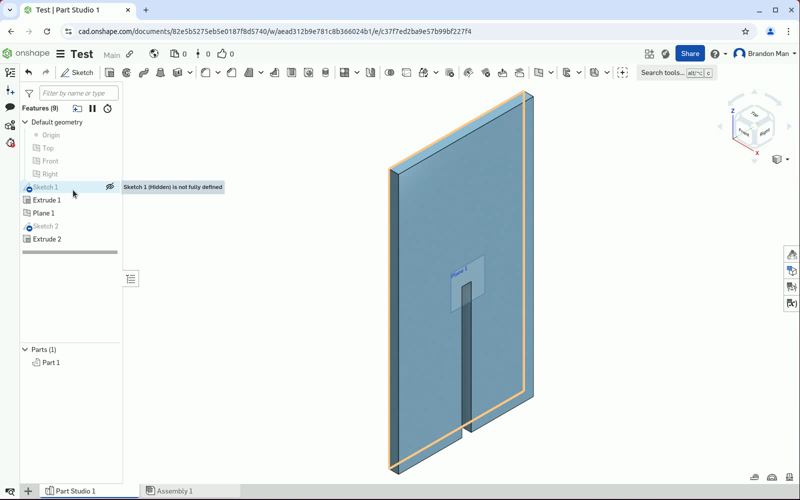
click(73, 189)